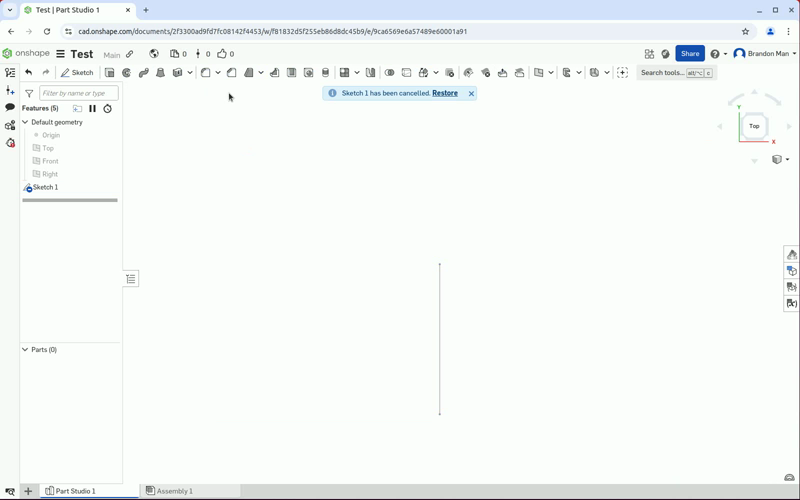
key(shift+h)
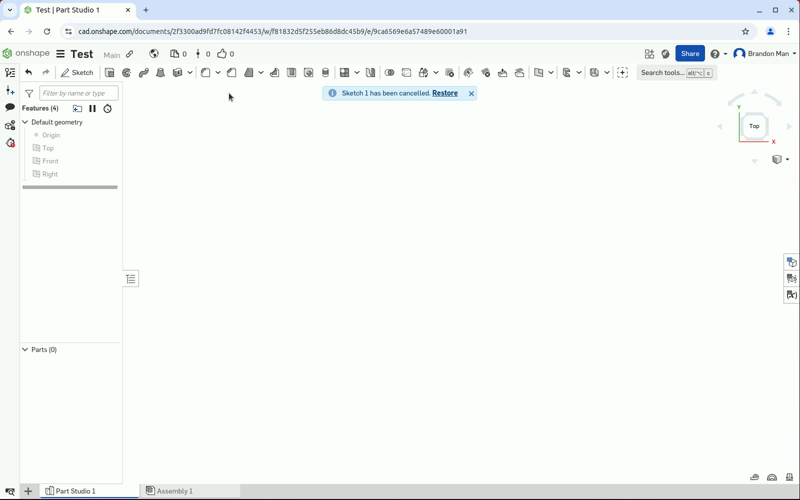
mouse_move(73, 352)
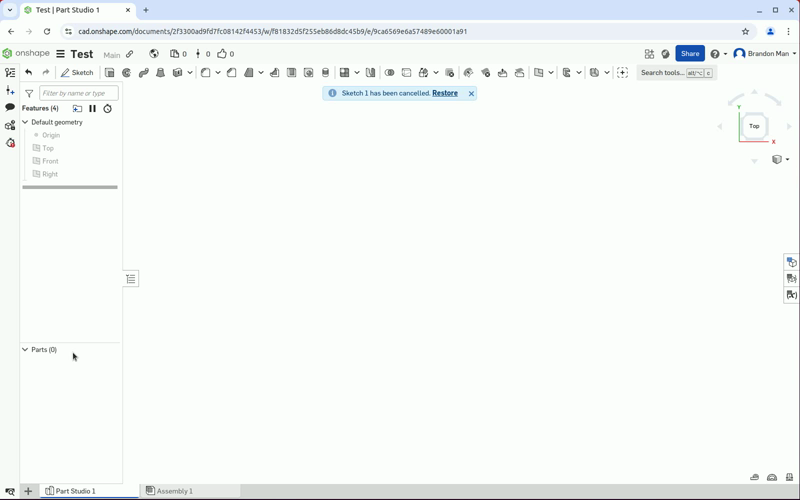
key(y)
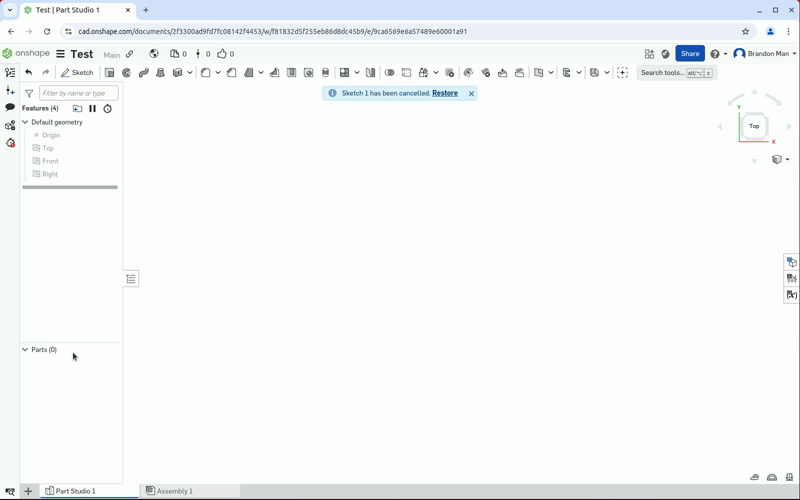
key(shift+p)
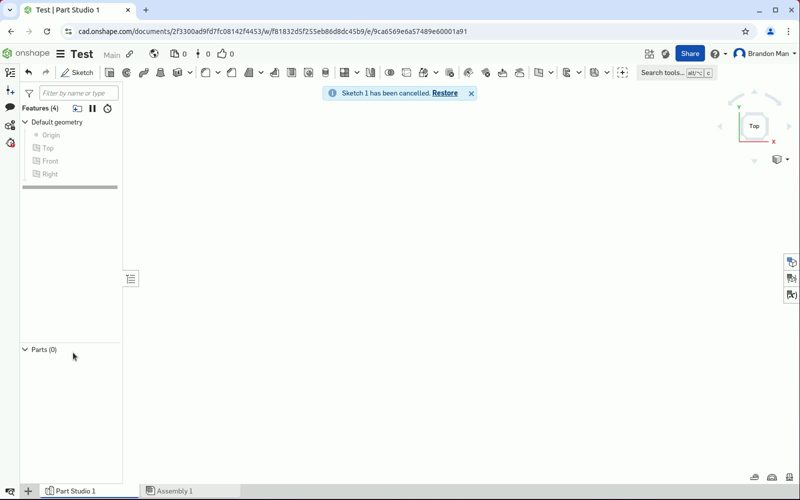
key(space)
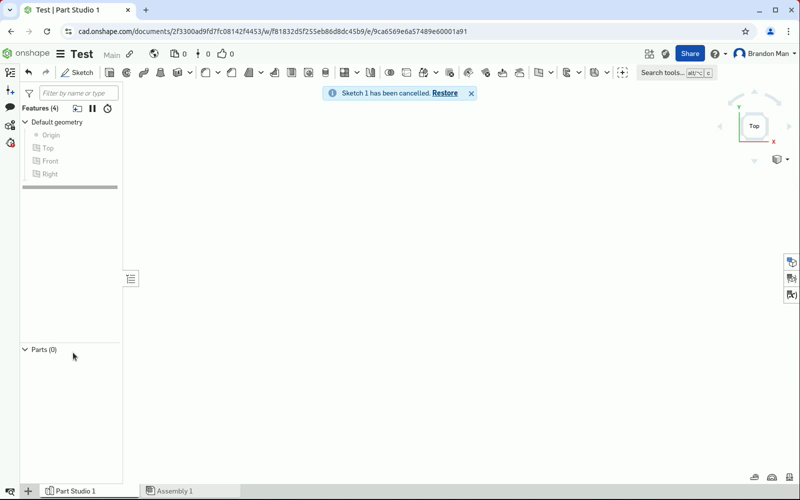
key_down(shift)
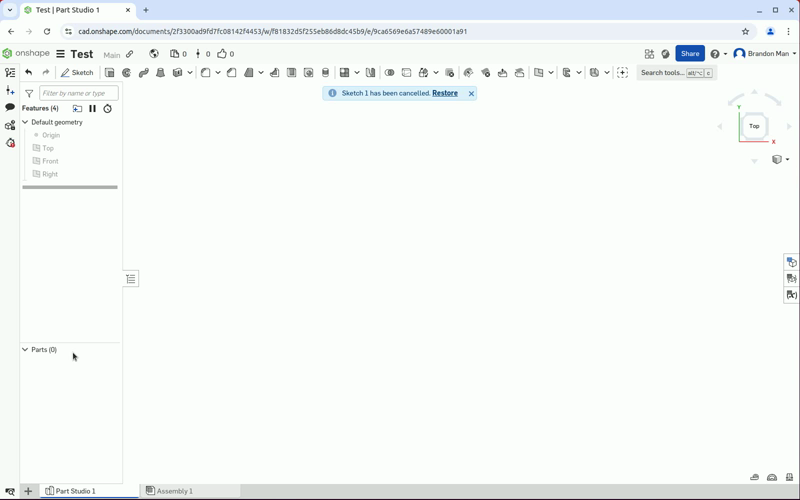
key(up)
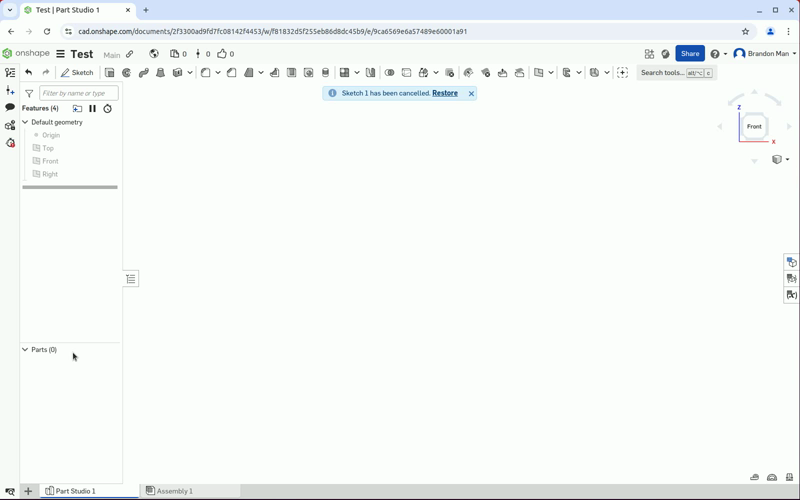
key_up(shift)
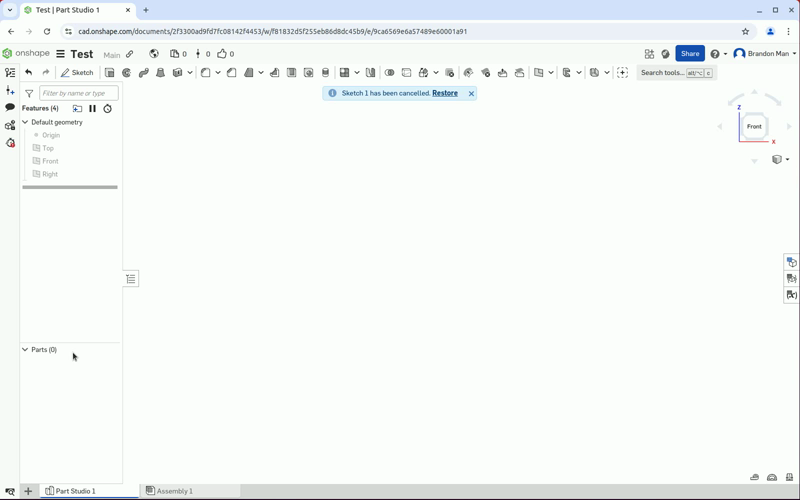
mouse_move(73, 352)
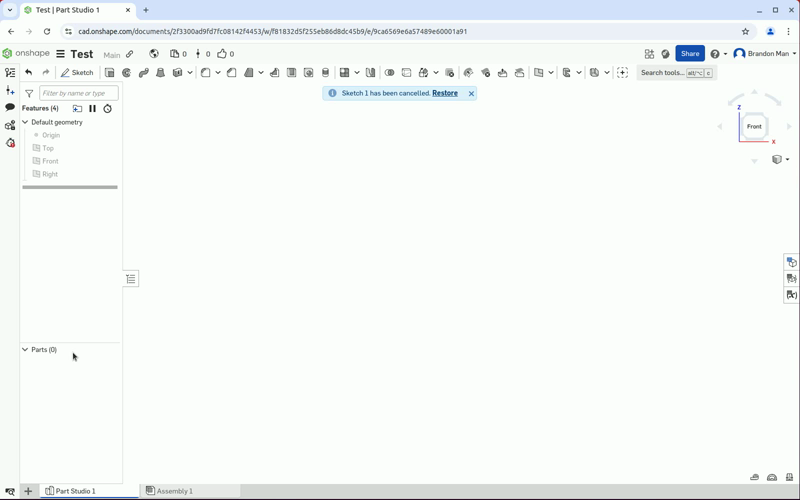
key(shift+y)
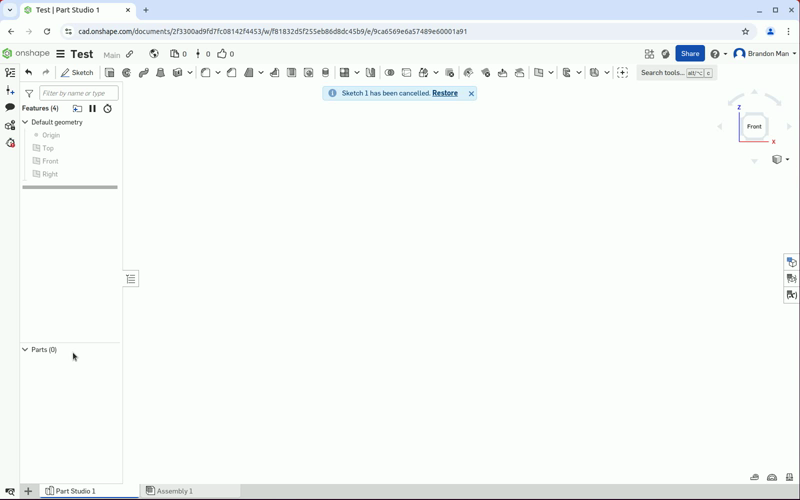
key(shift+s)
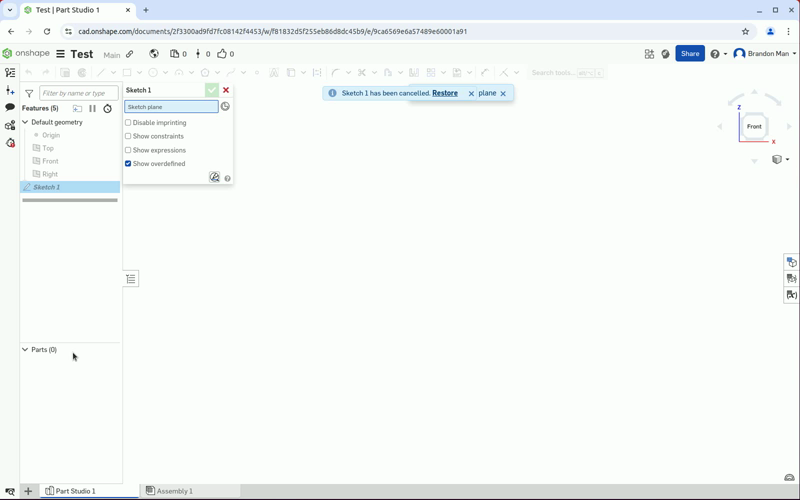
mouse_move(73, 163)
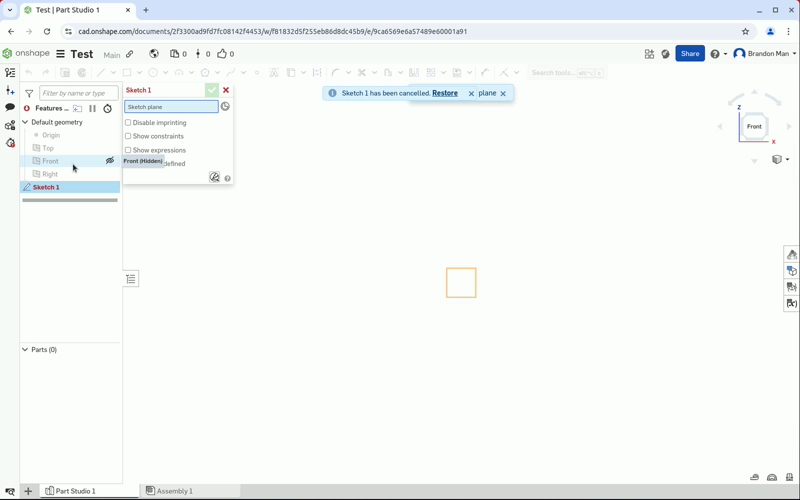
click(73, 163)
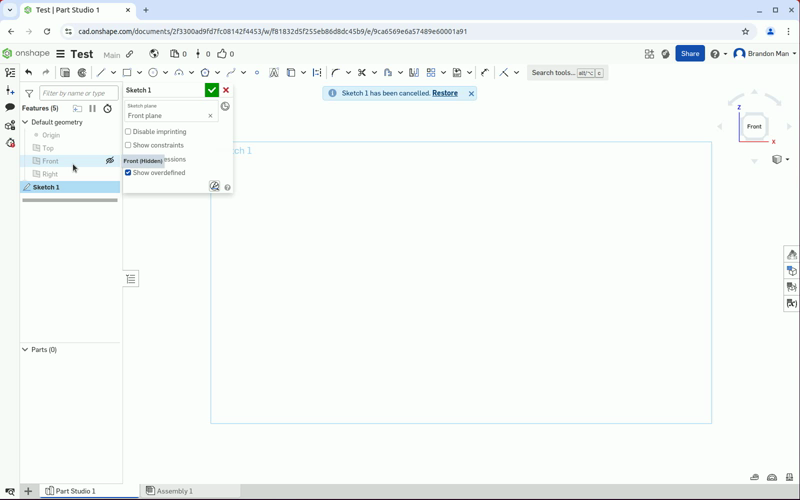
mouse_move(73, 352)
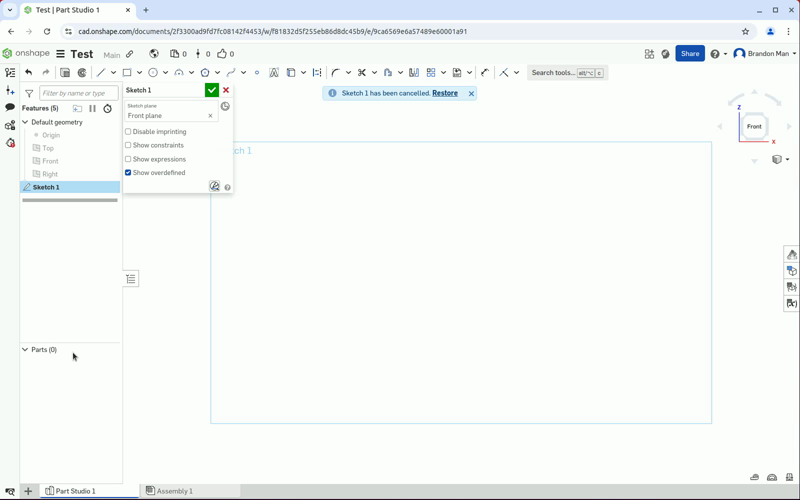
key(y)
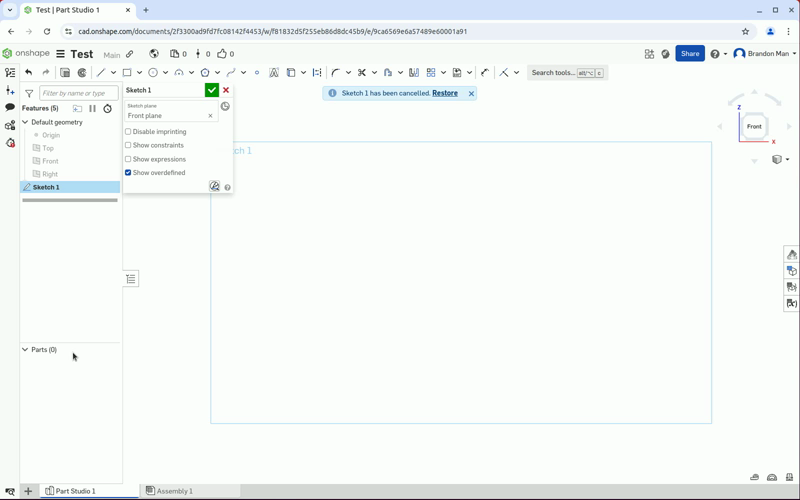
key(c)
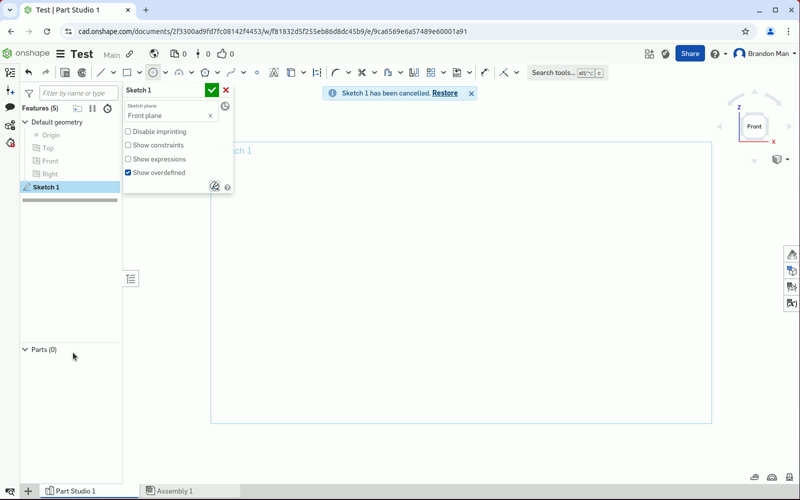
key_down(shift)
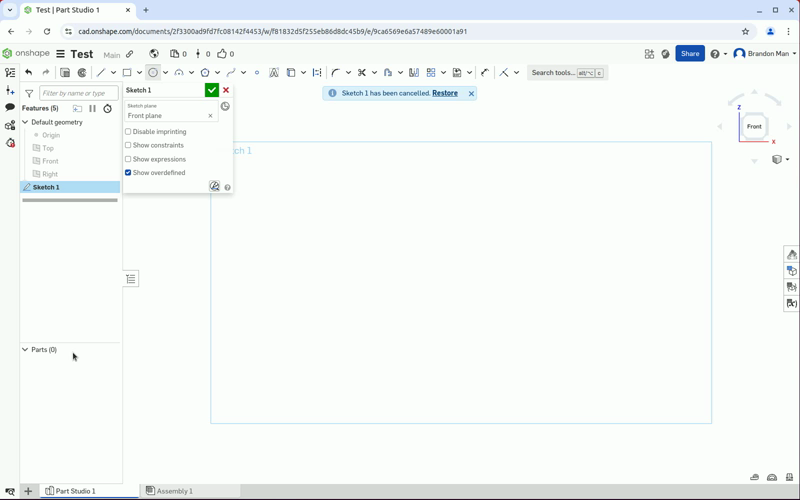
mouse_move(460, 339)
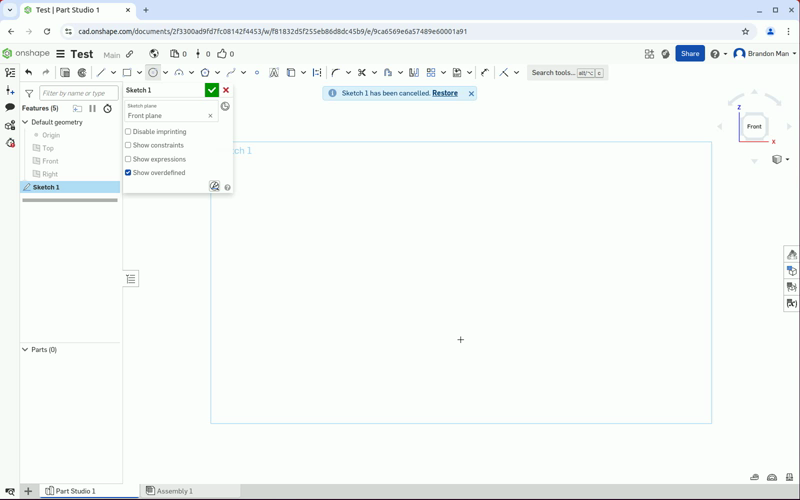
click(460, 339)
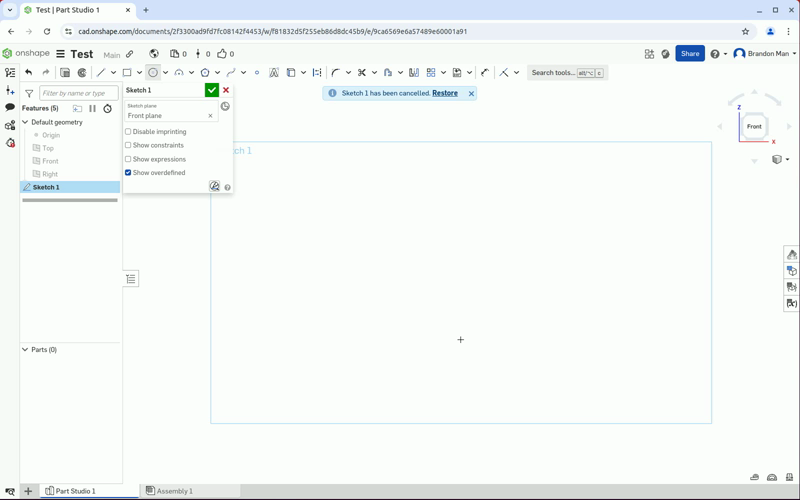
key_up(shift)
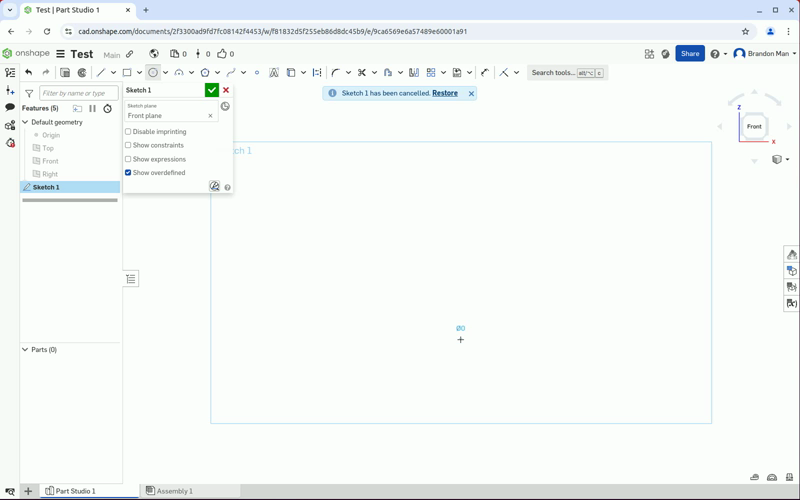
mouse_move(479, 339)
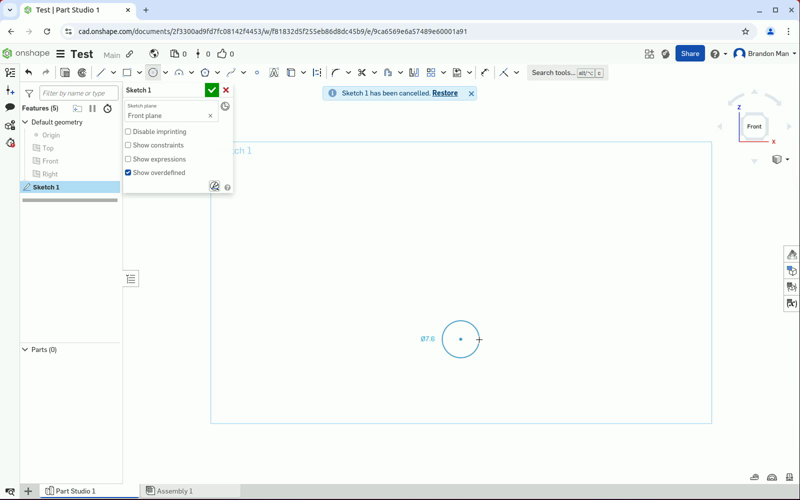
click(479, 339)
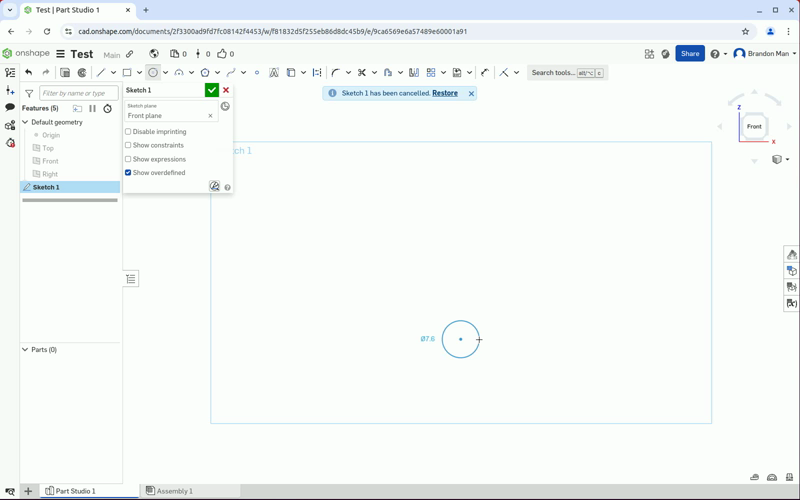
key(esc)
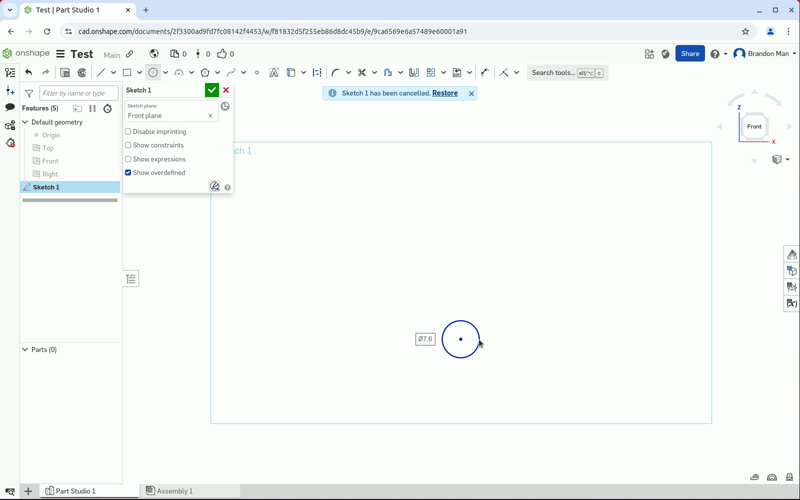
mouse_move(454, 324)
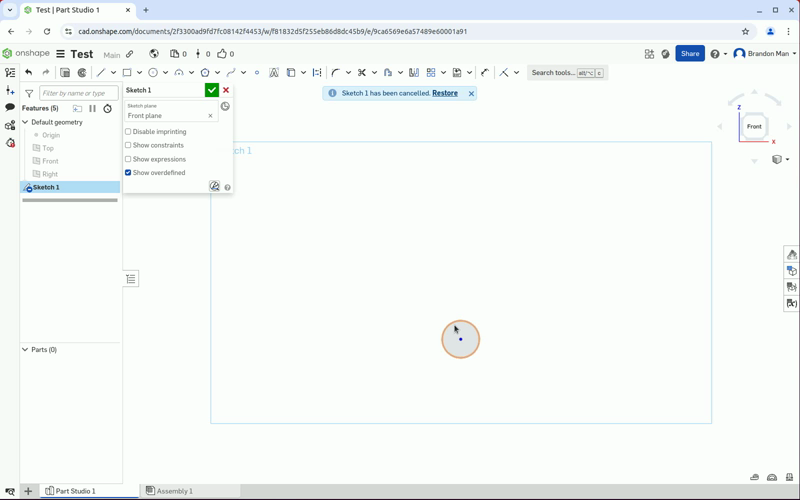
scroll(6)
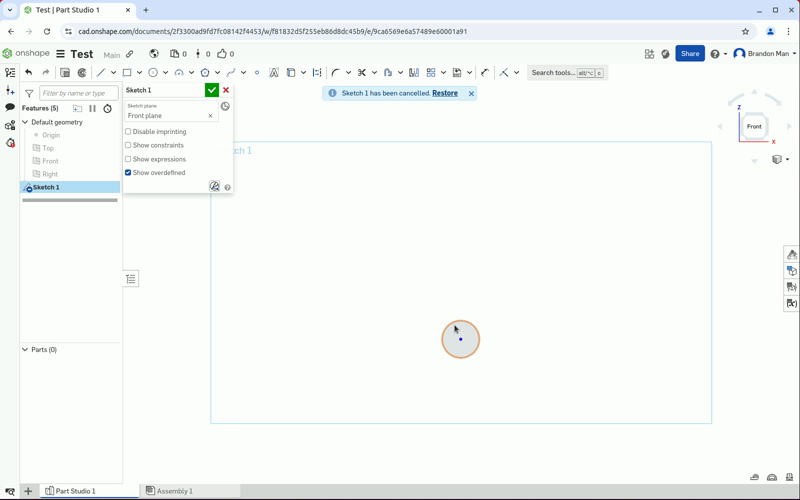
scroll(6)
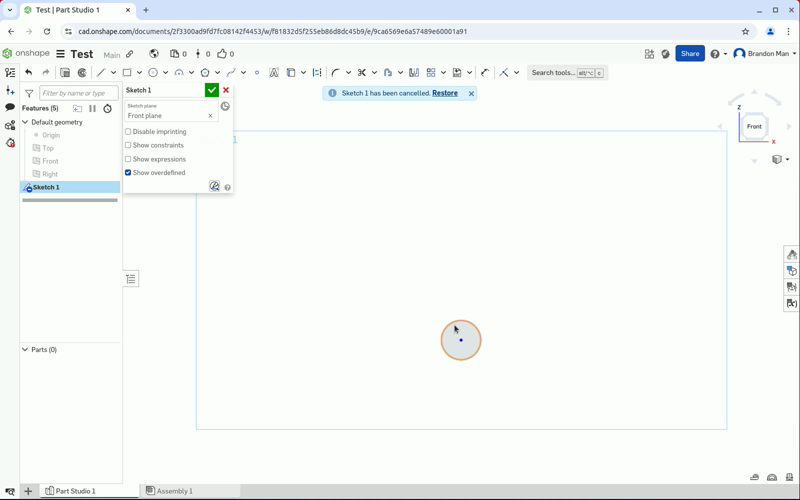
scroll(6)
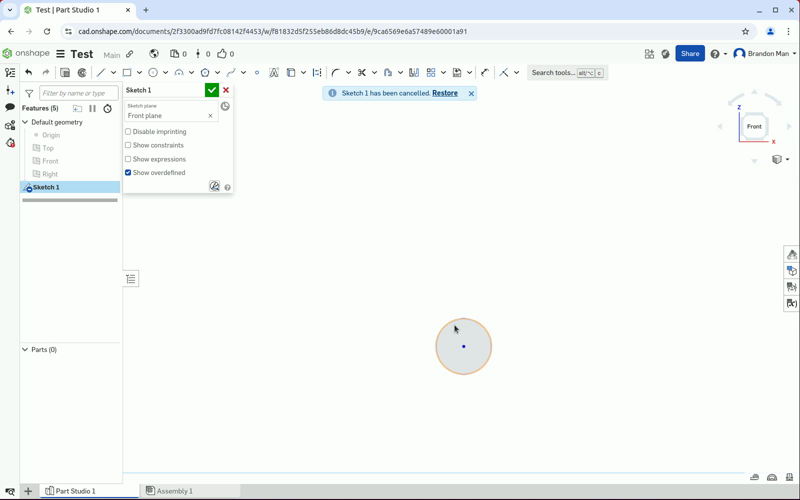
scroll(6)
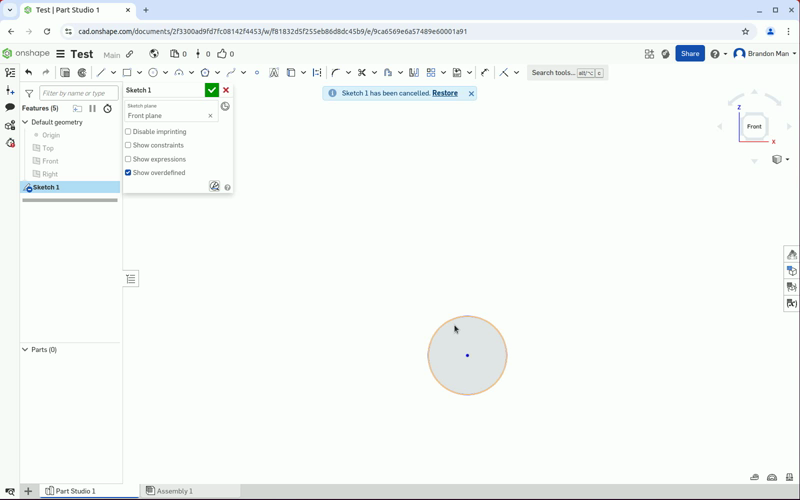
scroll(6)
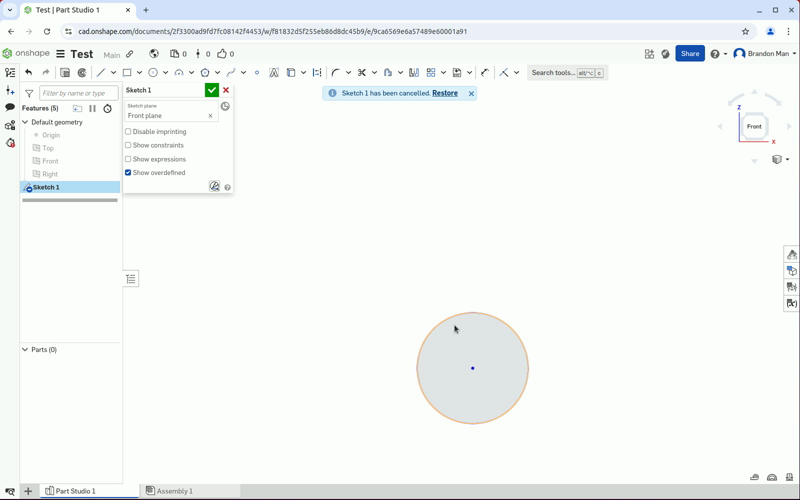
scroll(6)
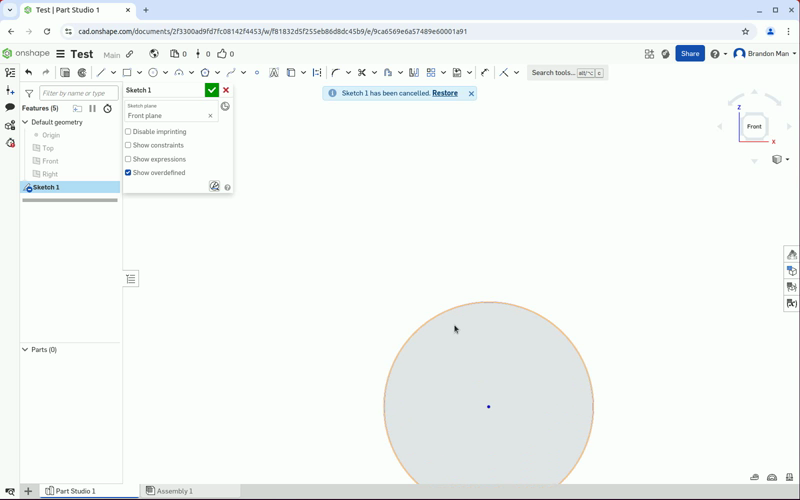
scroll(6)
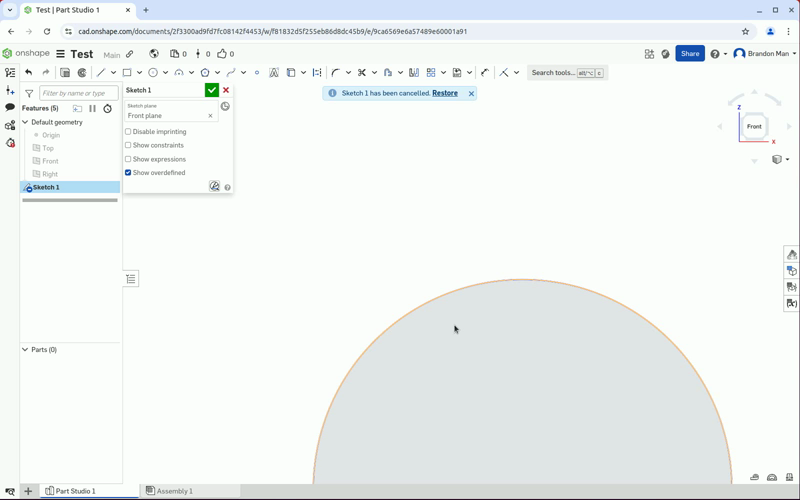
click(454, 324)
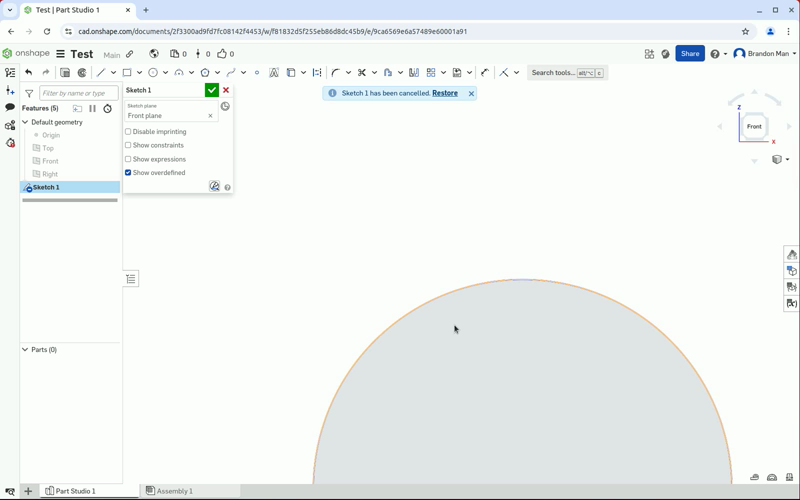
scroll(-6)
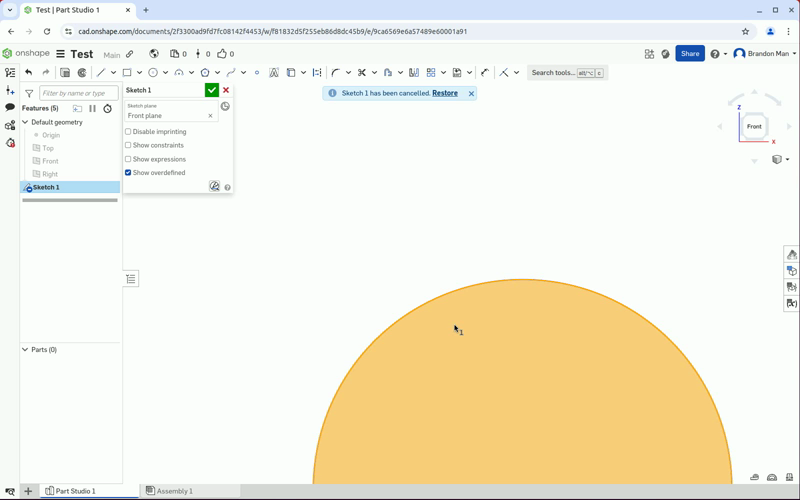
scroll(-6)
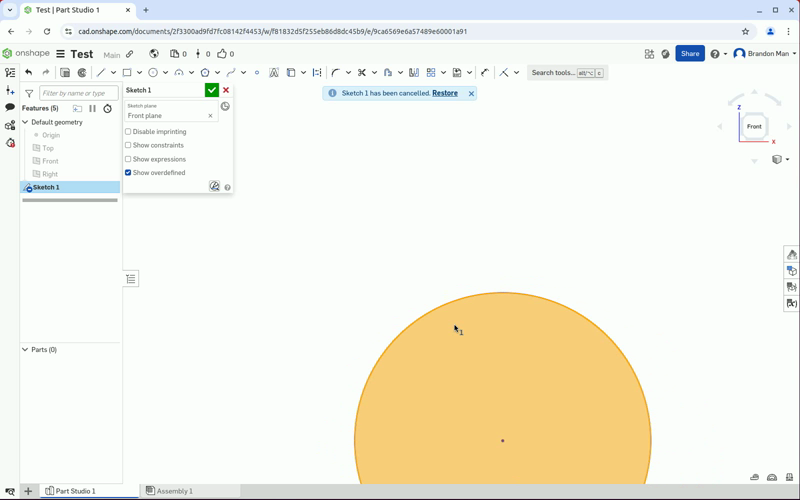
scroll(-6)
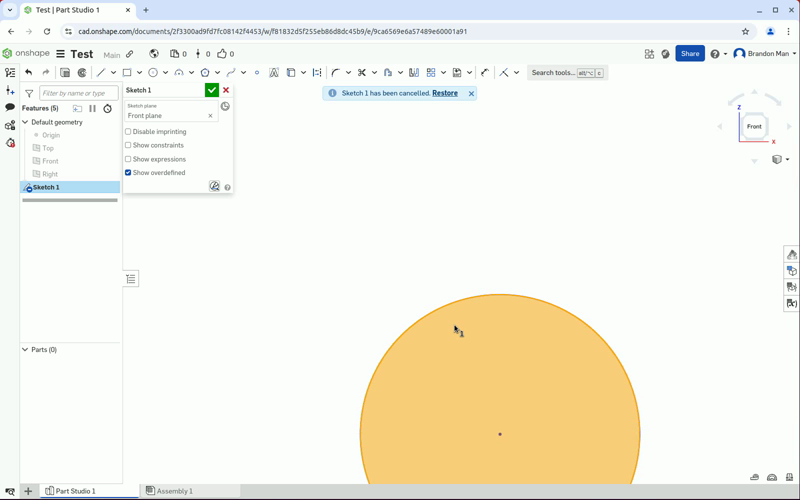
scroll(-6)
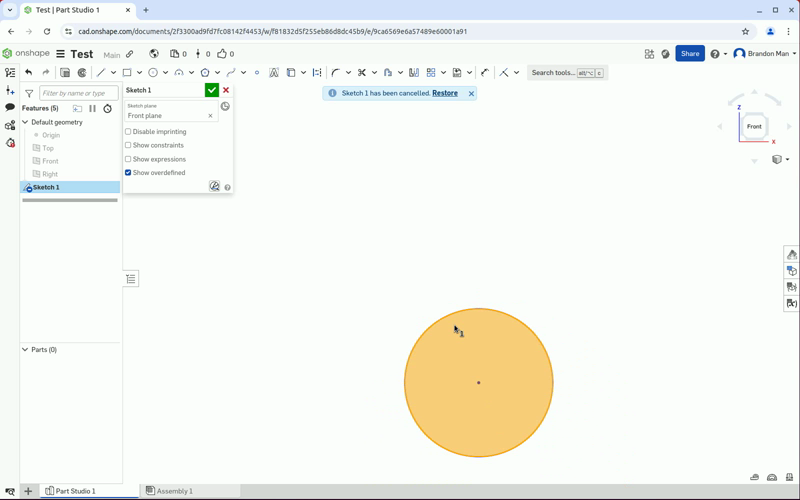
scroll(-6)
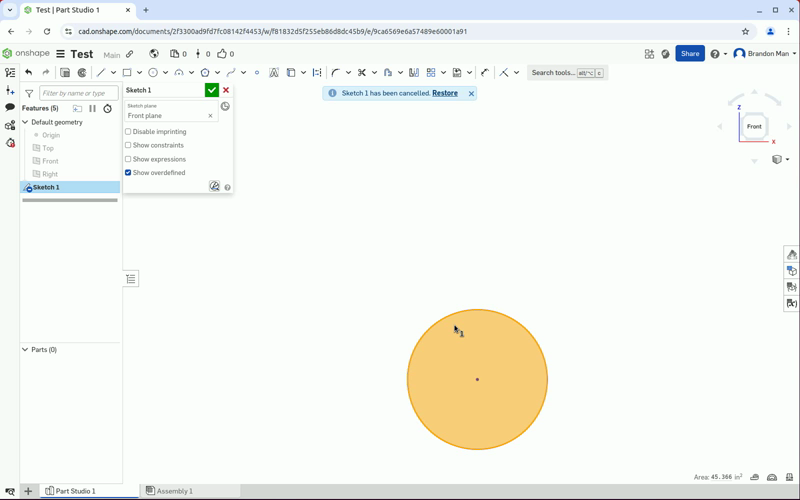
scroll(-6)
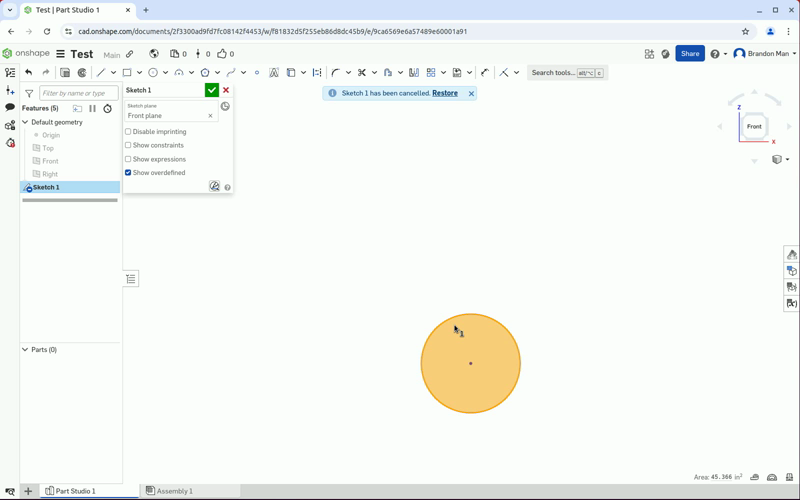
scroll(-6)
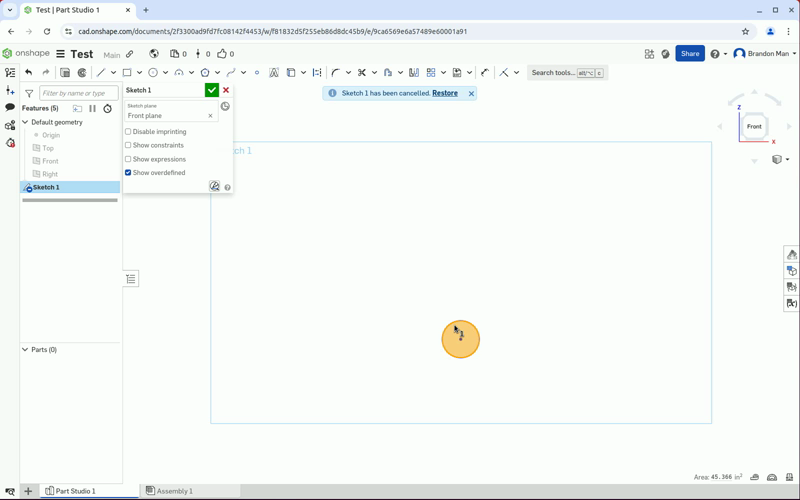
mouse_move(73, 352)
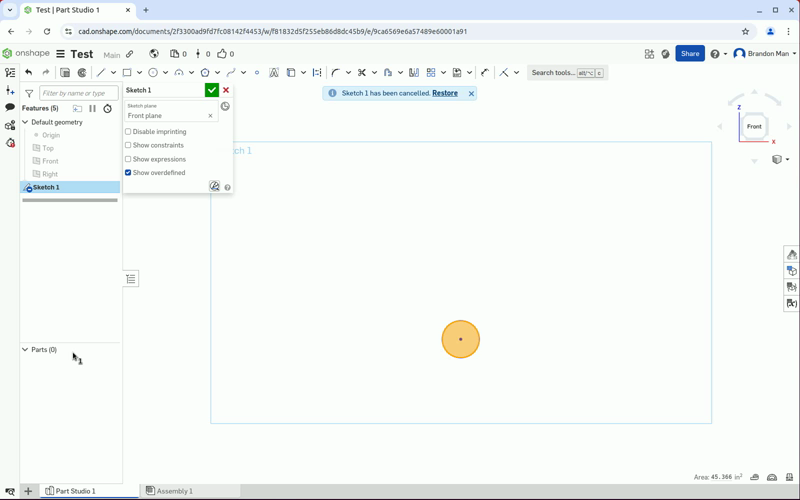
key(shift+y)
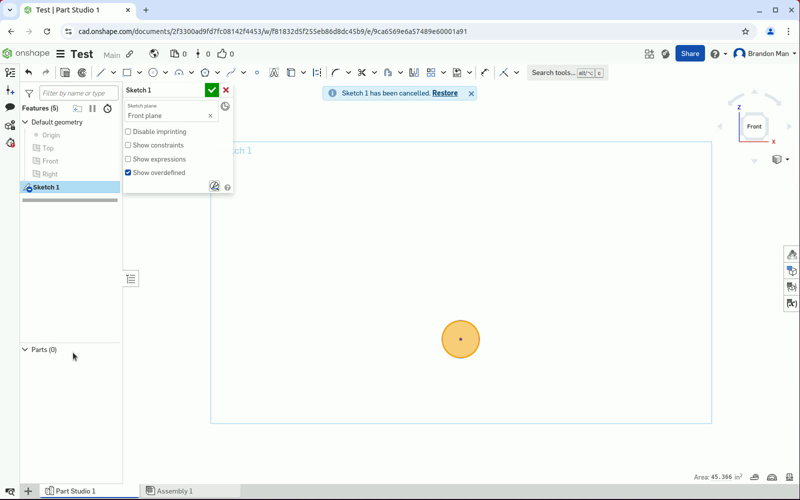
key(shift+e)
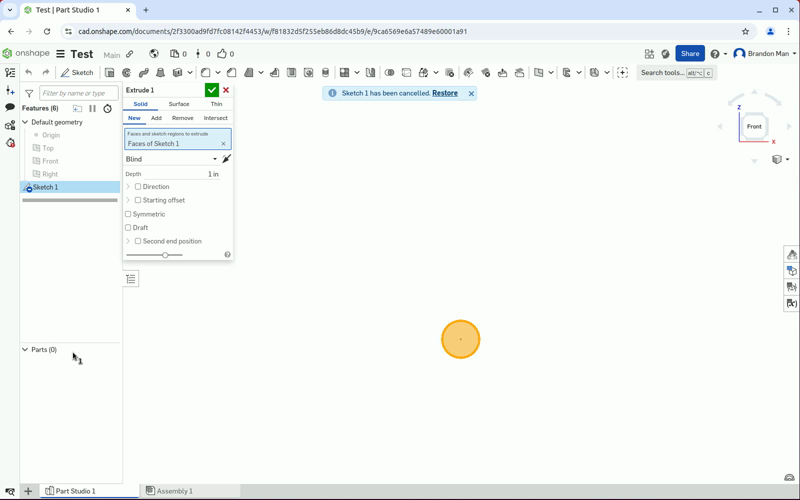
mouse_move(143, 106)
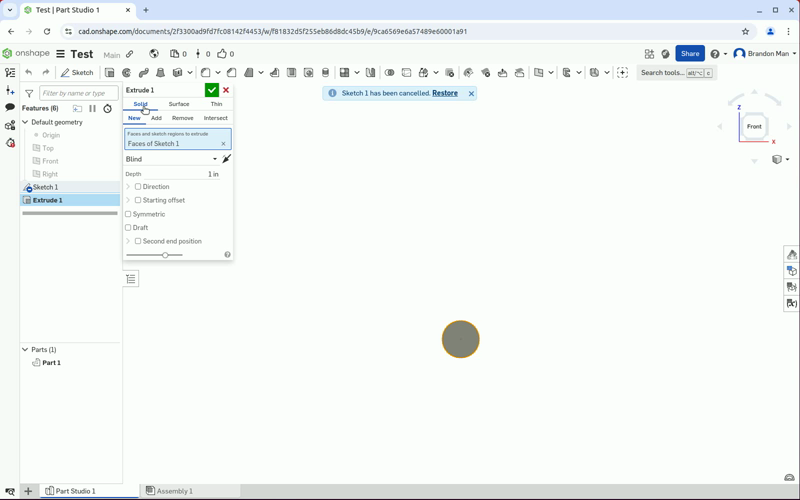
click(143, 106)
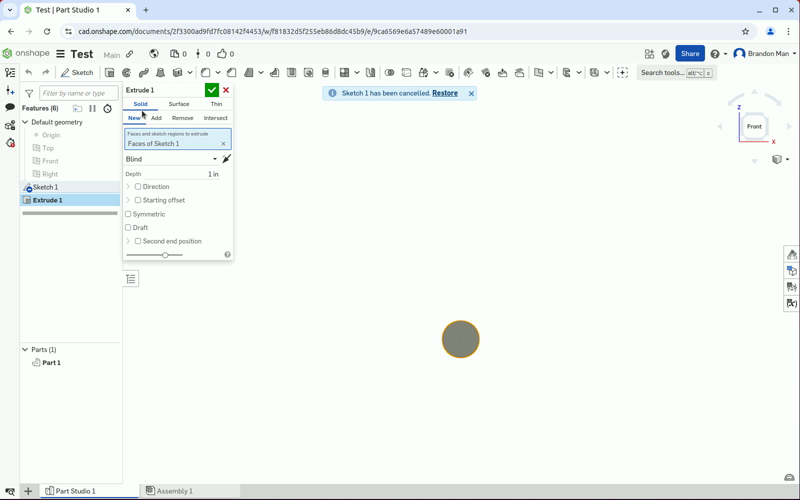
mouse_move(137, 120)
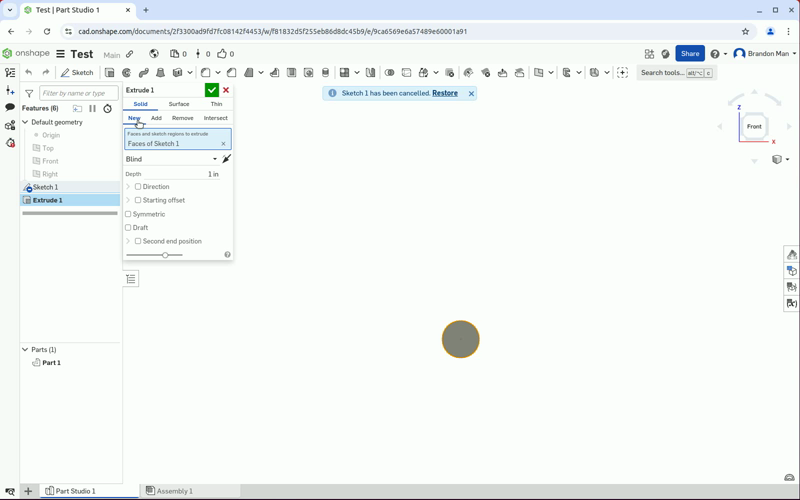
click(137, 120)
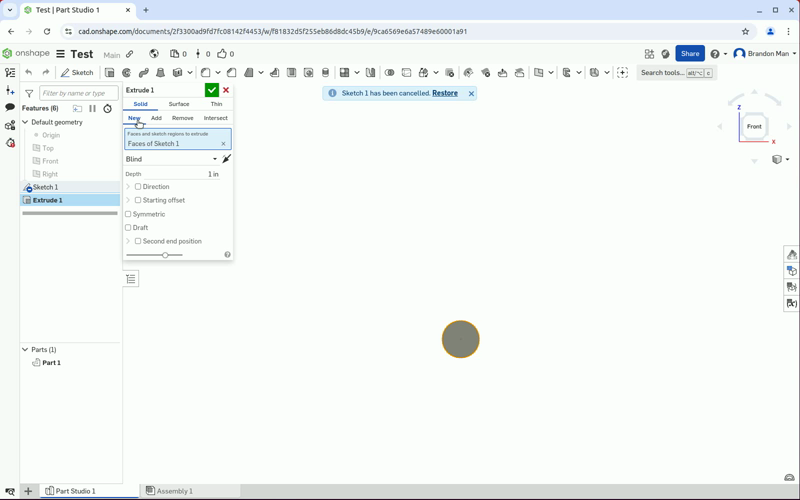
key(tab, 4)
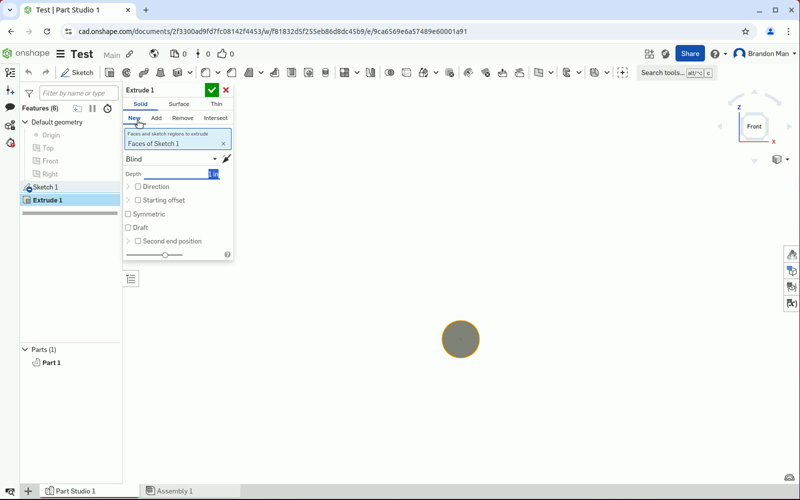
text(2.407)
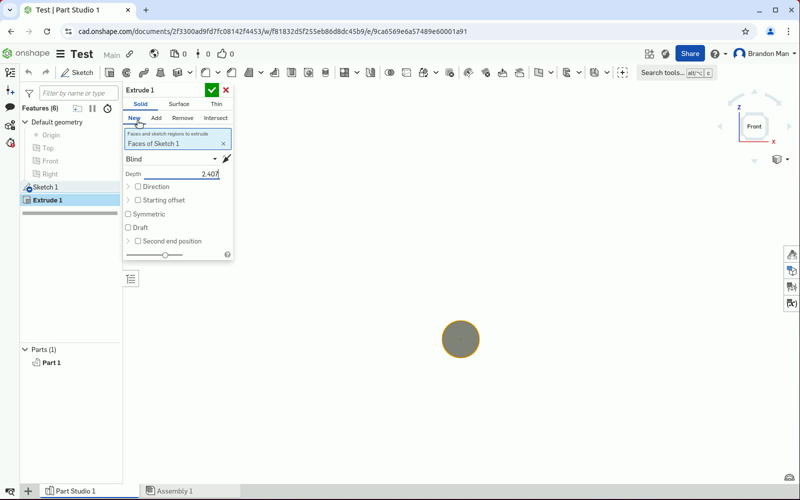
key(enter)
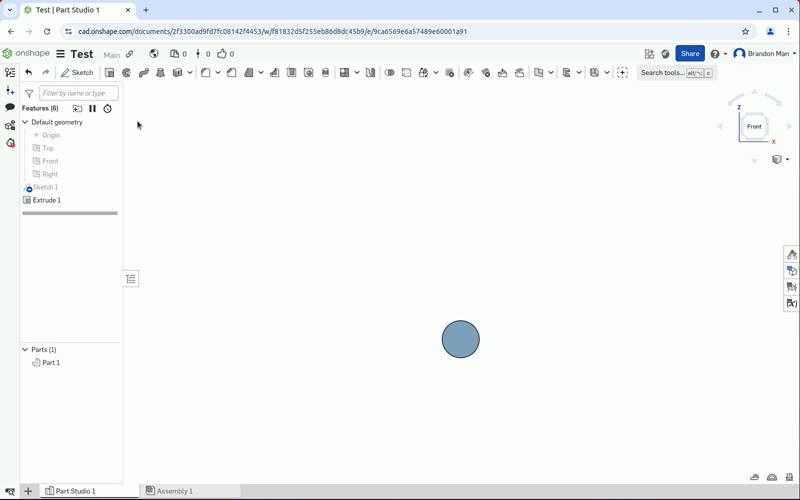
key(shift+h)
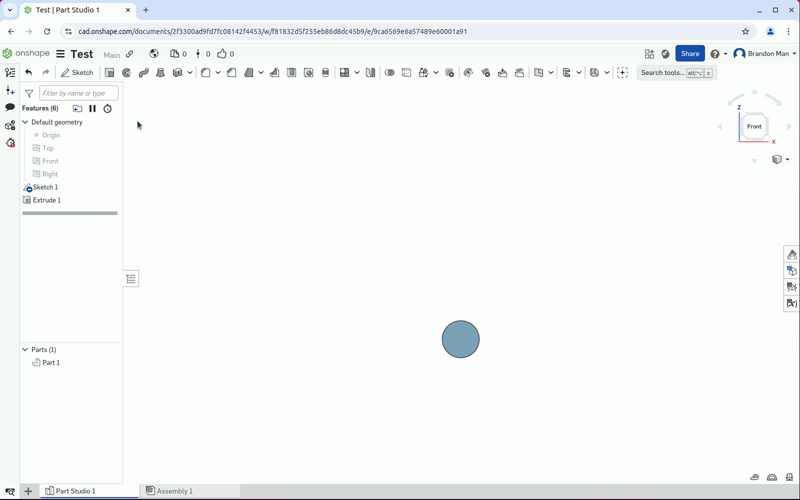
key(shift+h)
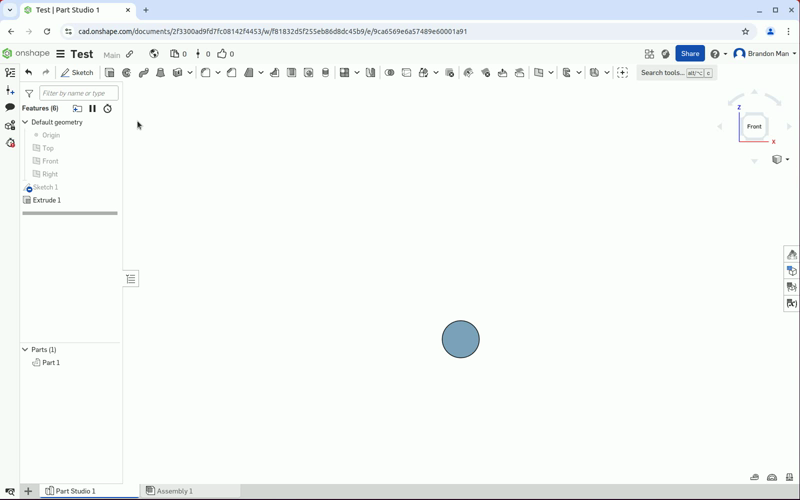
mouse_move(73, 189)
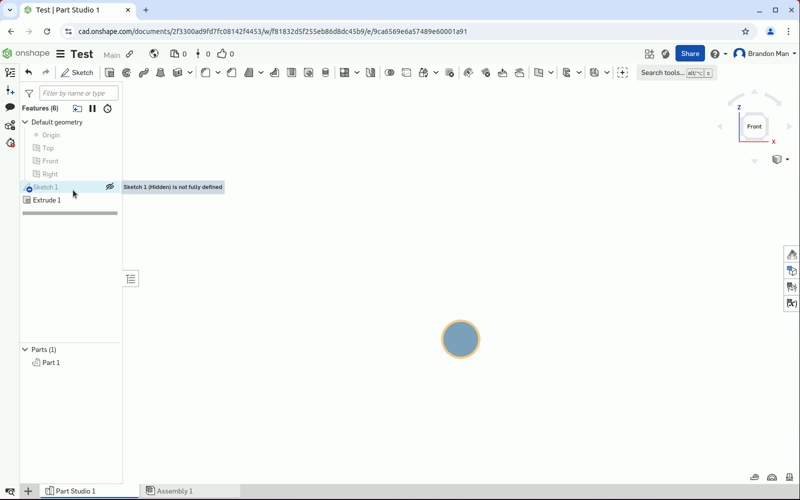
click(73, 189)
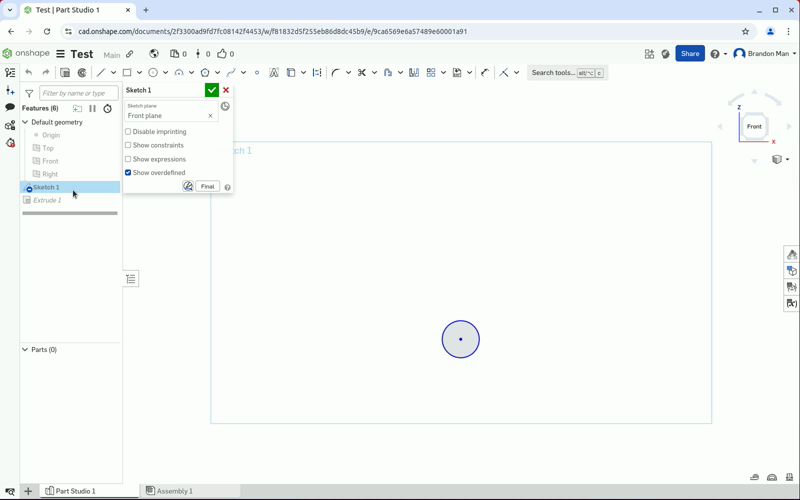
mouse_move(229, 92)
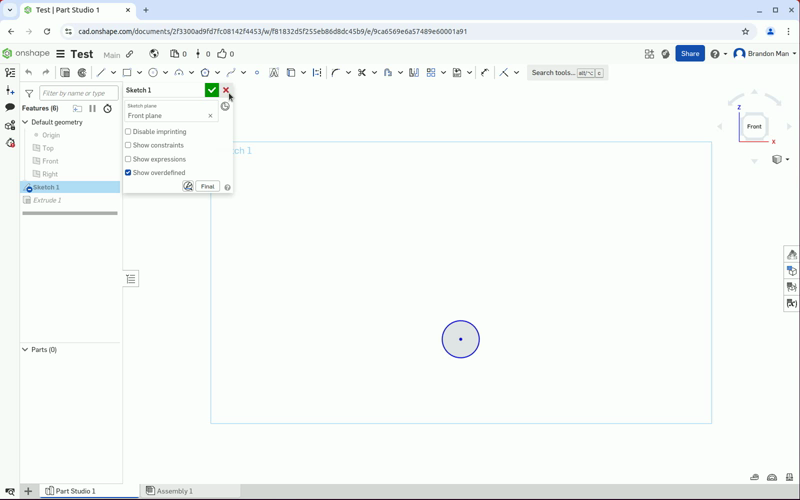
click(229, 92)
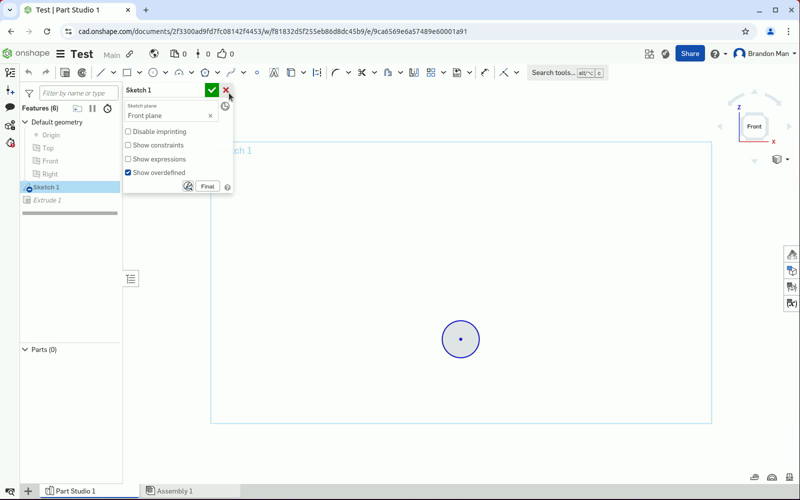
key(shift+s)
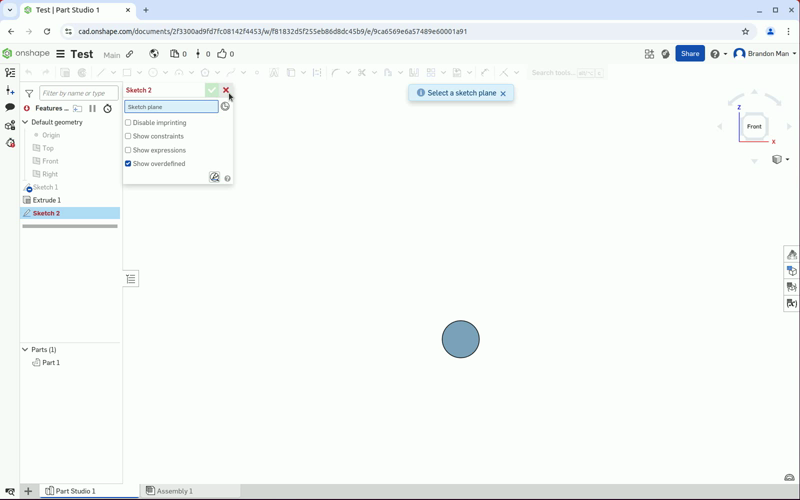
mouse_move(73, 163)
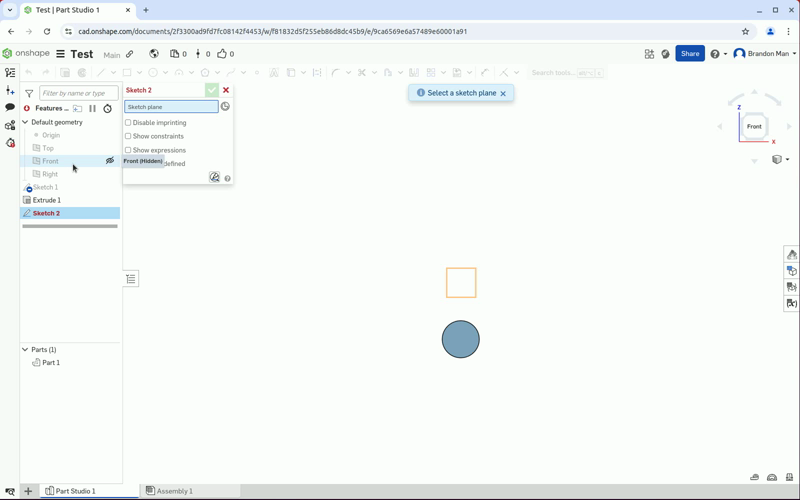
click(73, 163)
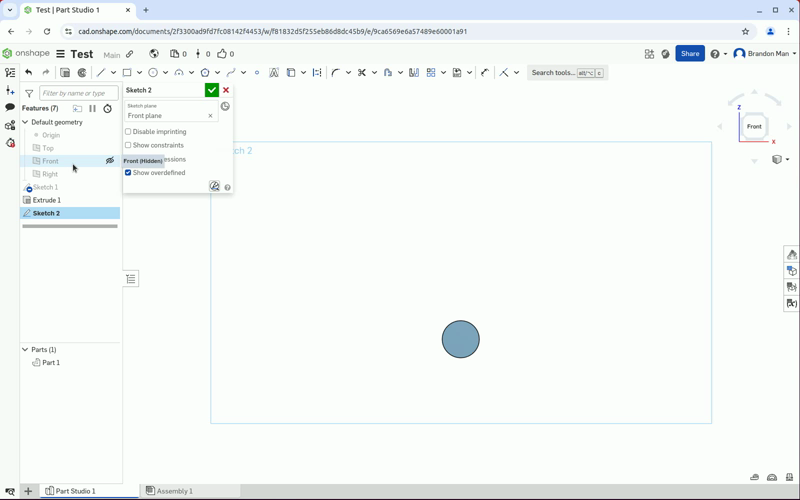
mouse_move(73, 352)
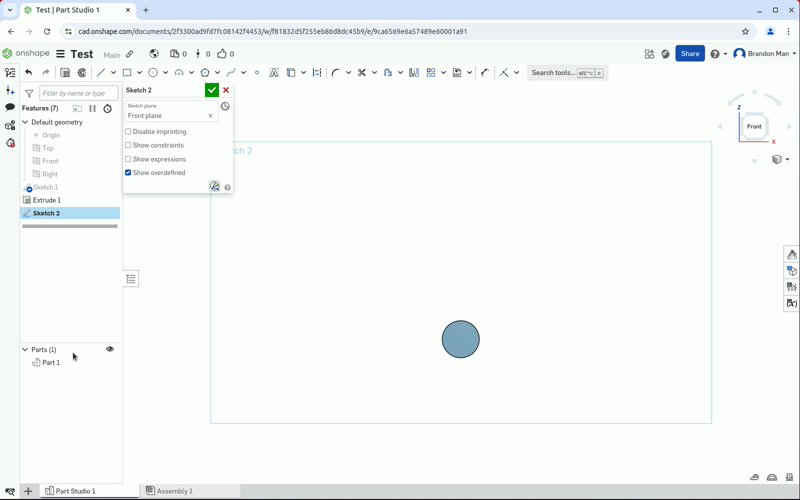
key(y)
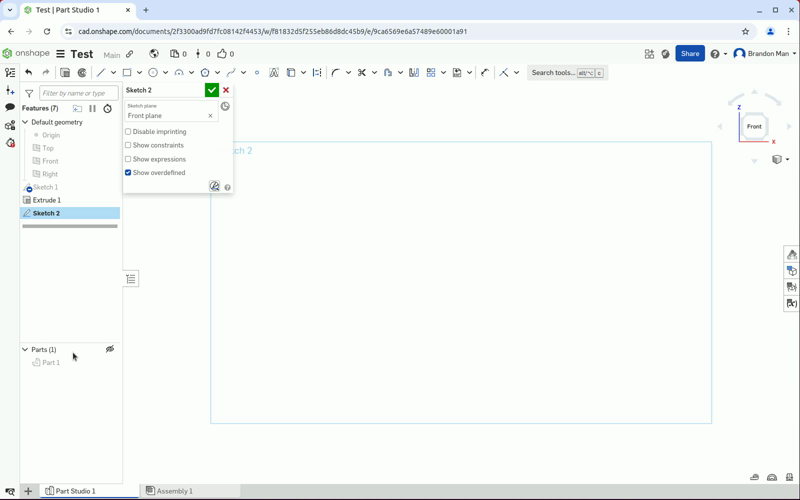
key(c)
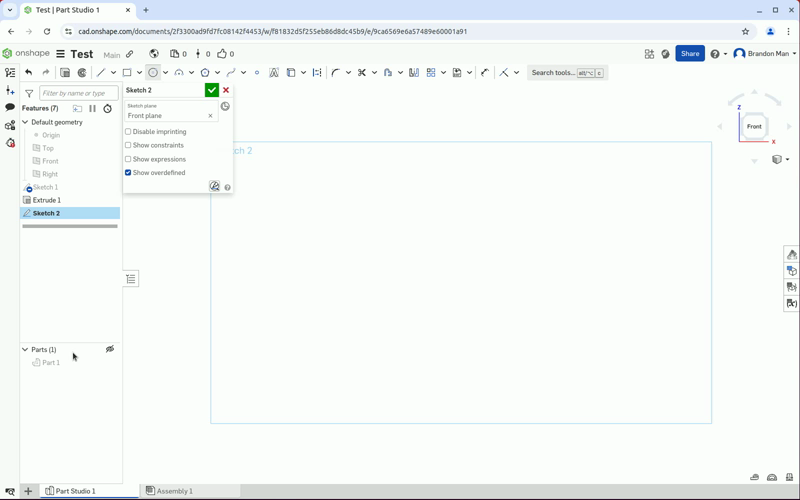
key_down(shift)
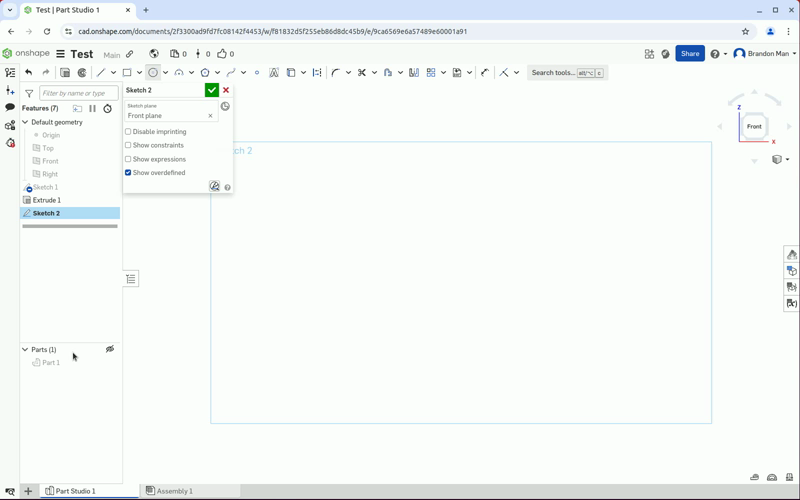
mouse_move(460, 226)
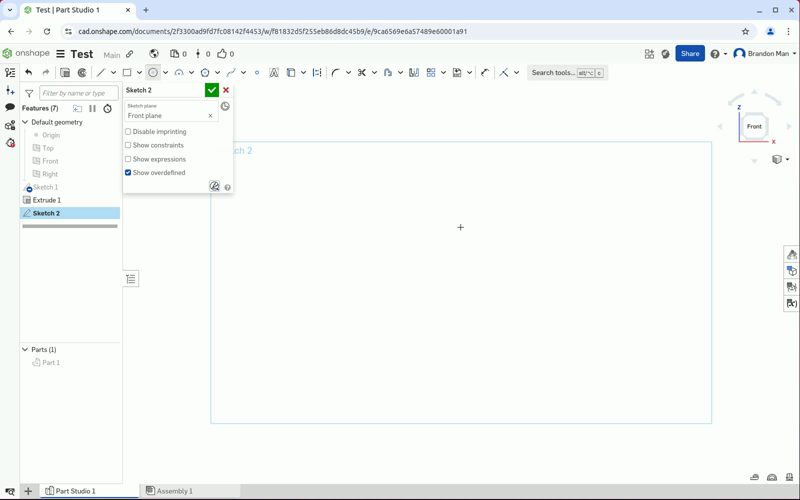
click(460, 226)
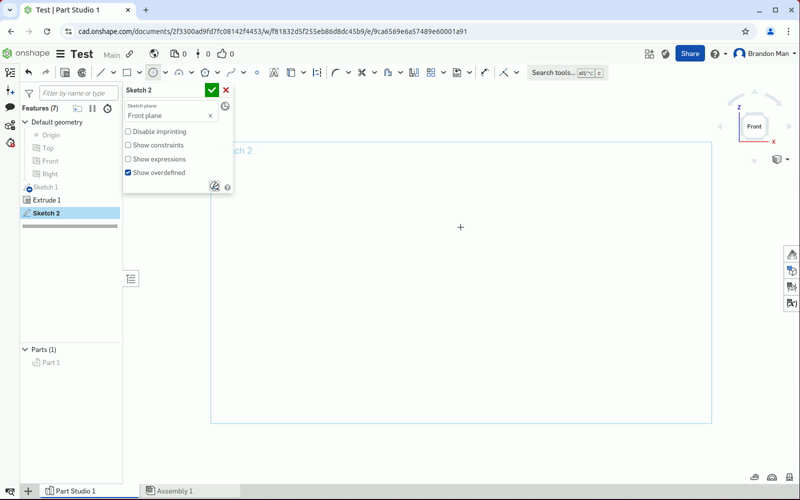
key_up(shift)
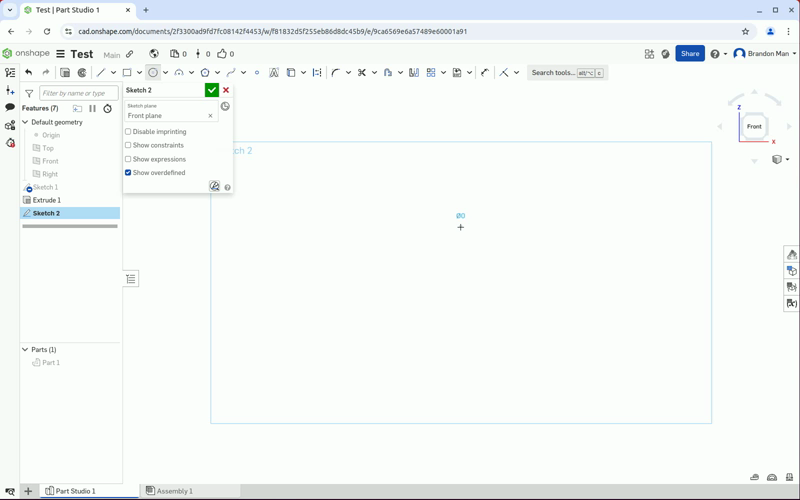
mouse_move(479, 226)
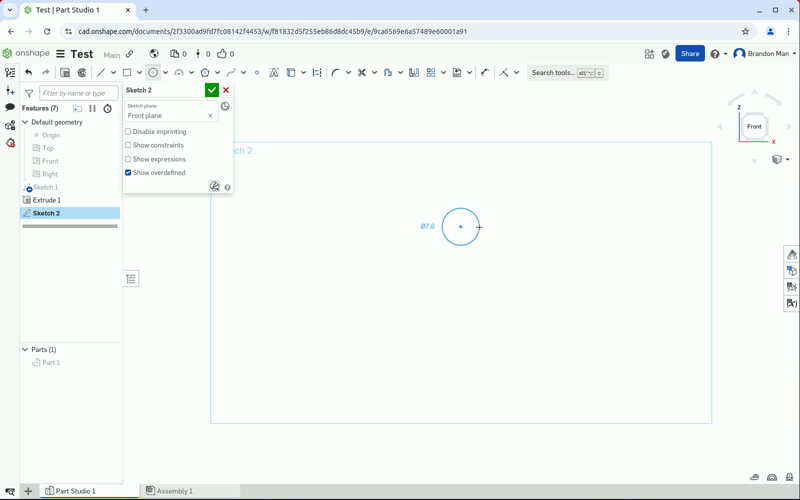
click(479, 226)
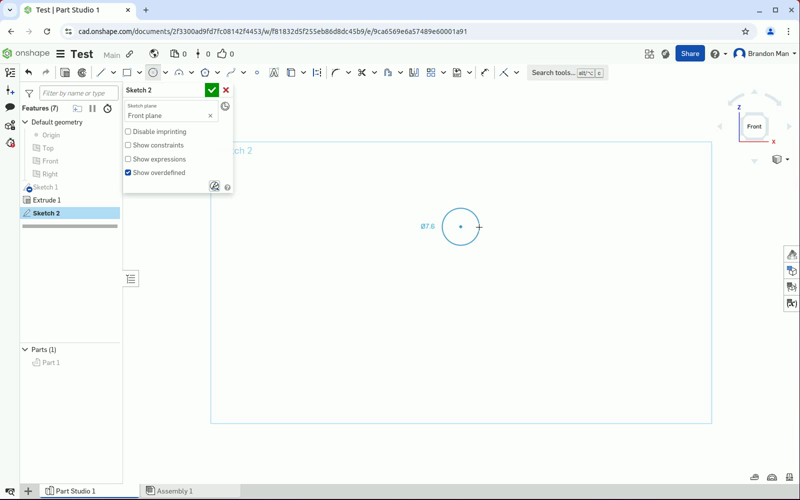
key(esc)
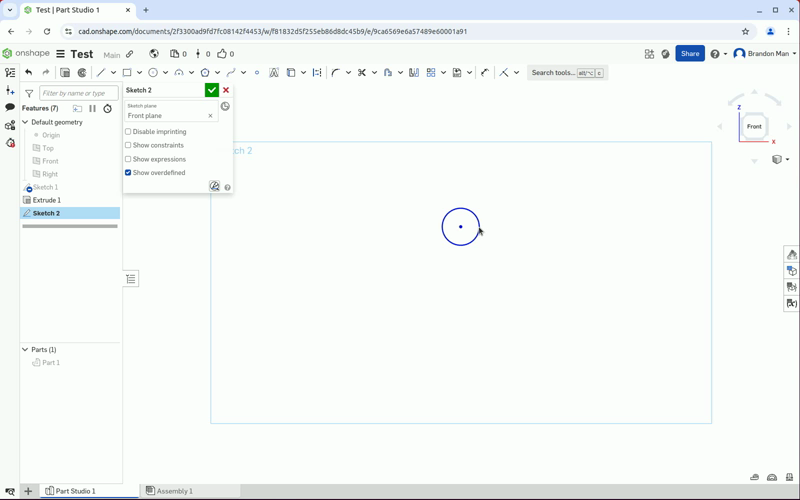
mouse_move(457, 241)
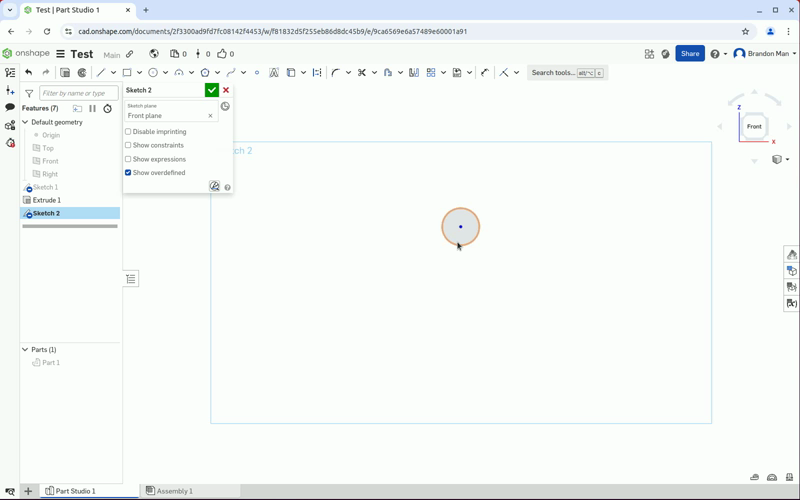
scroll(6)
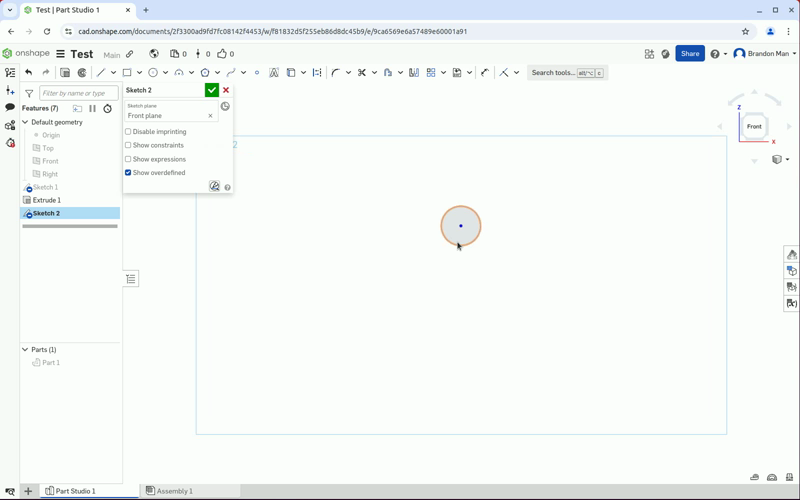
scroll(6)
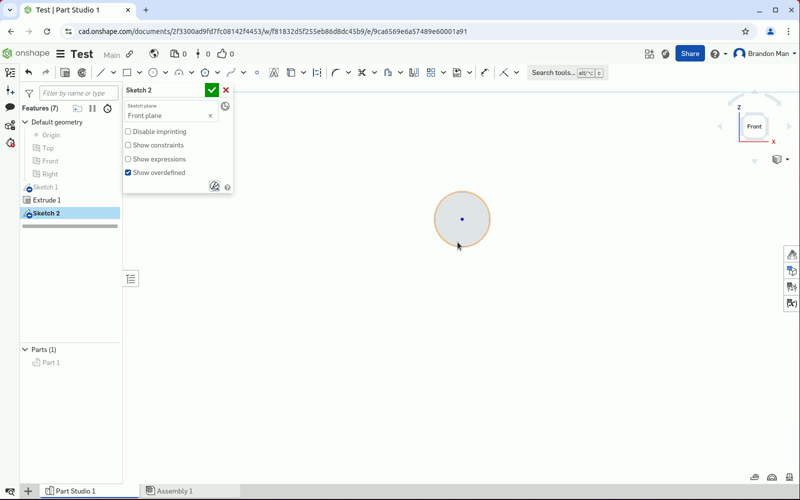
scroll(6)
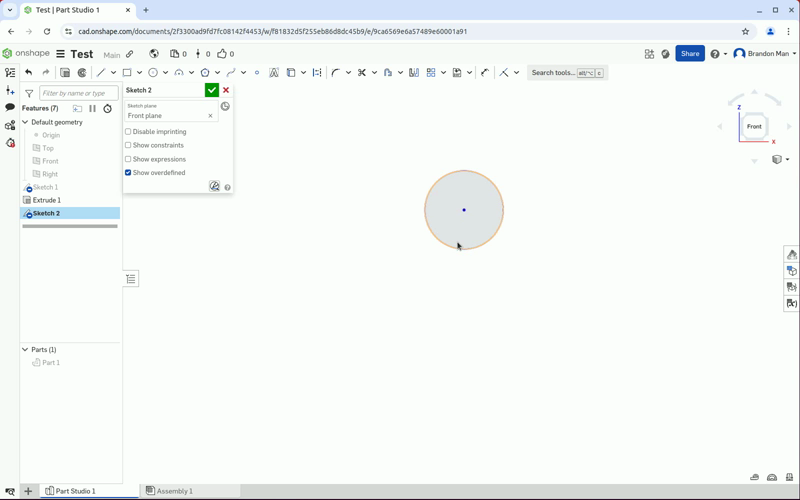
scroll(6)
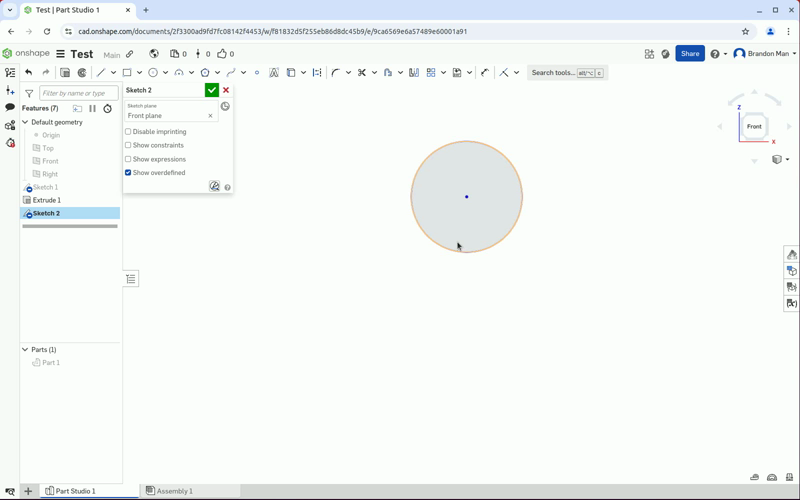
scroll(6)
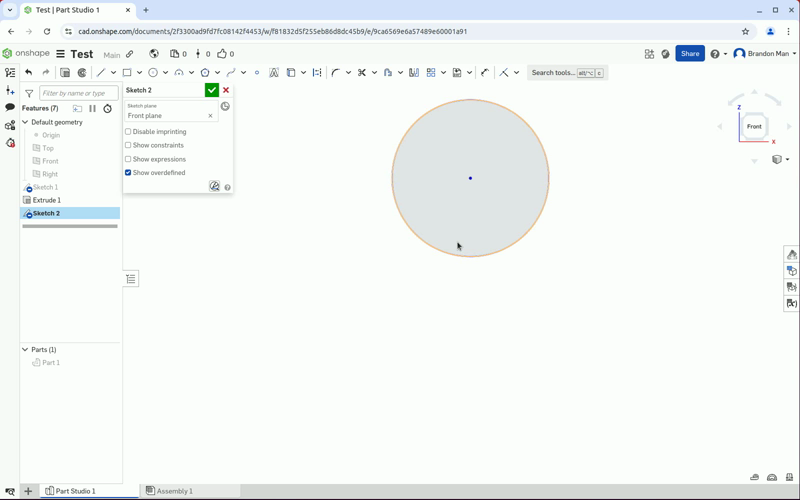
scroll(6)
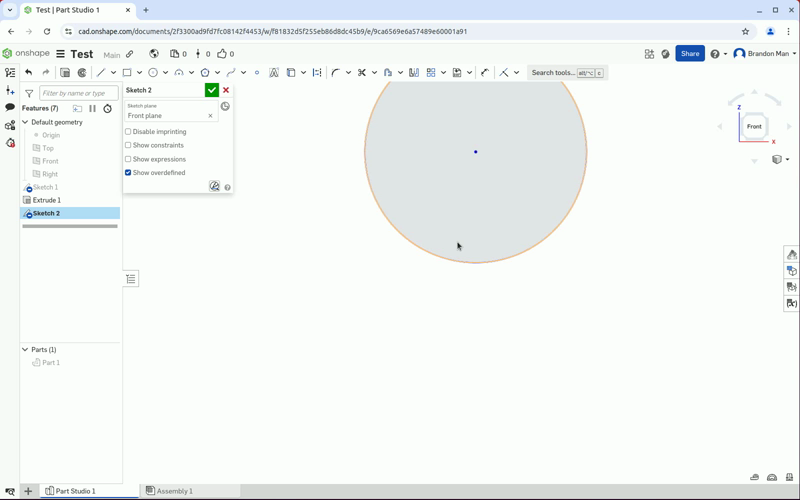
scroll(6)
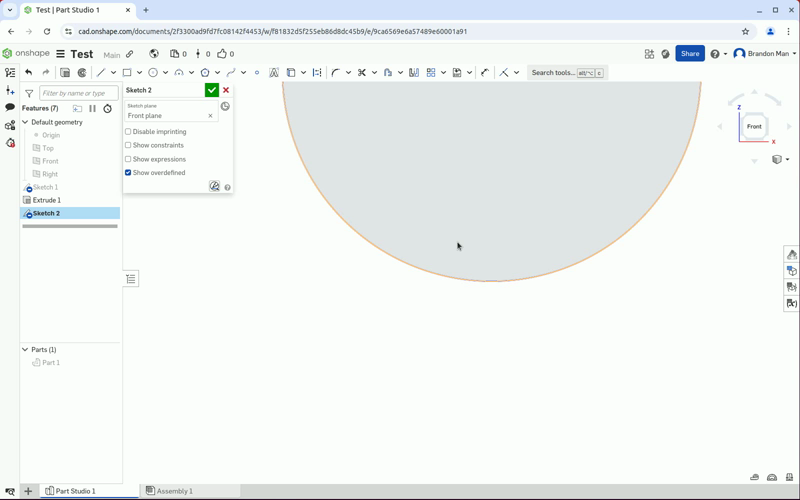
click(457, 241)
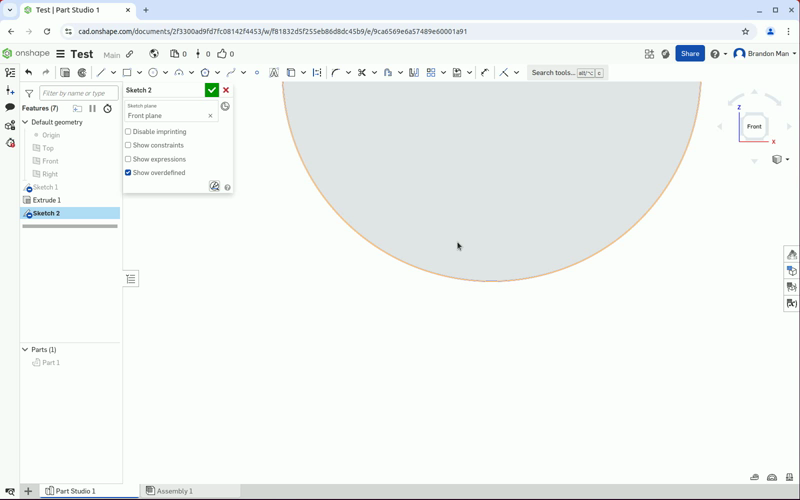
scroll(-6)
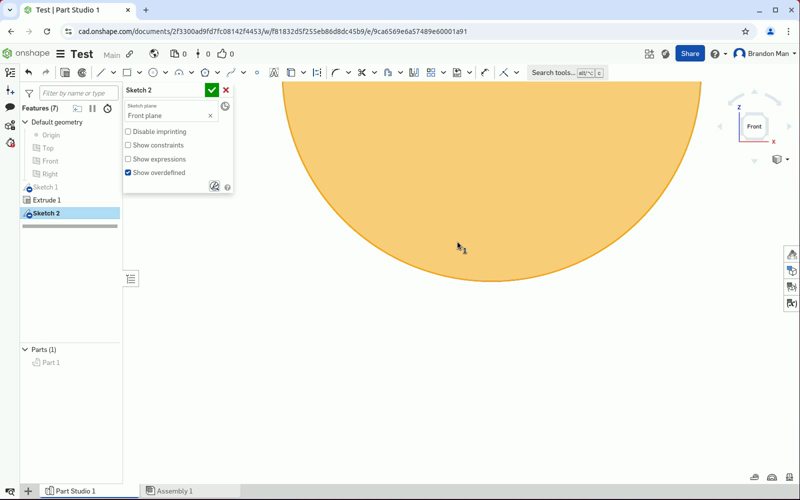
scroll(-6)
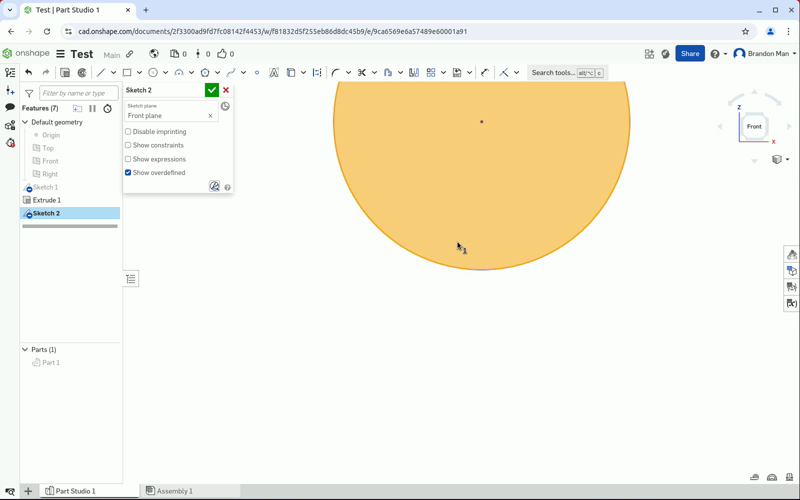
scroll(-6)
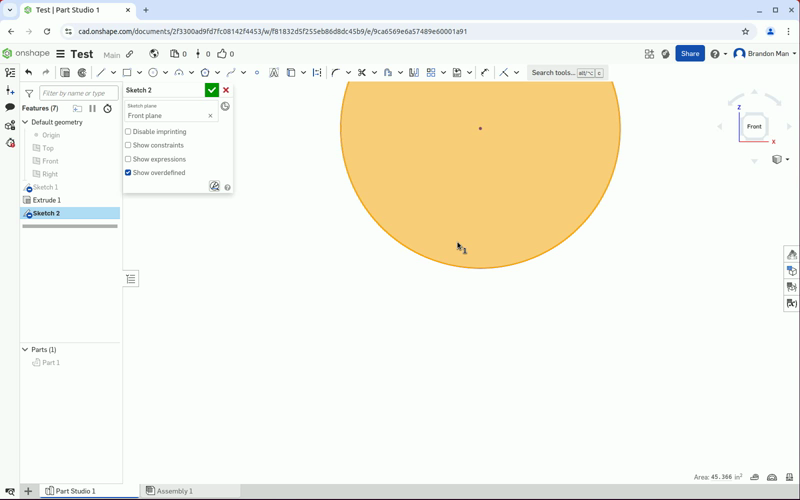
scroll(-6)
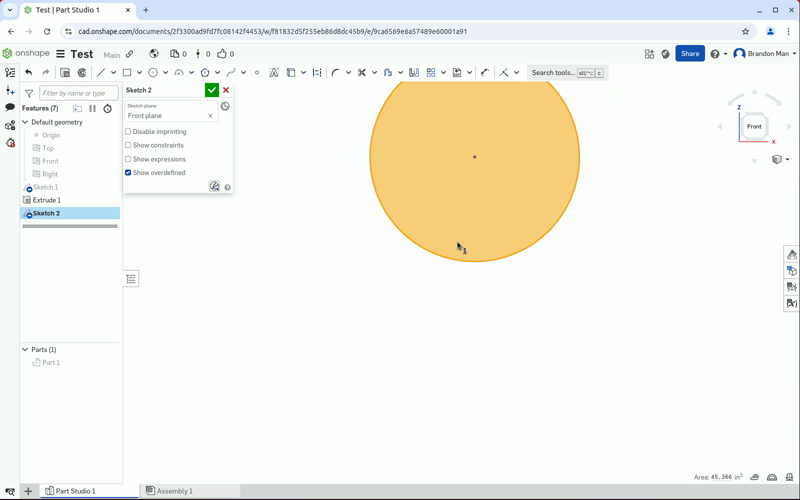
scroll(-6)
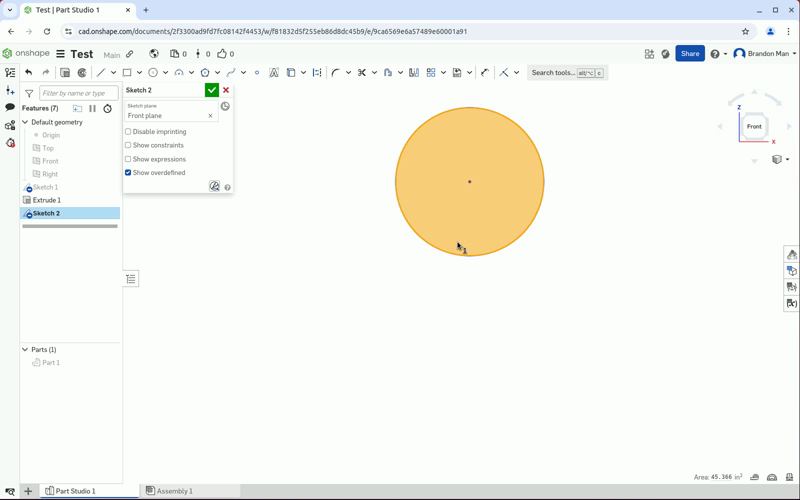
scroll(-6)
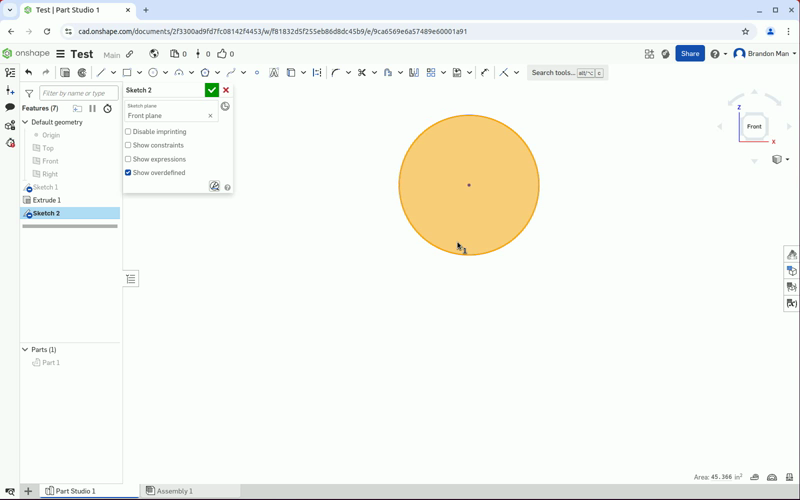
scroll(-6)
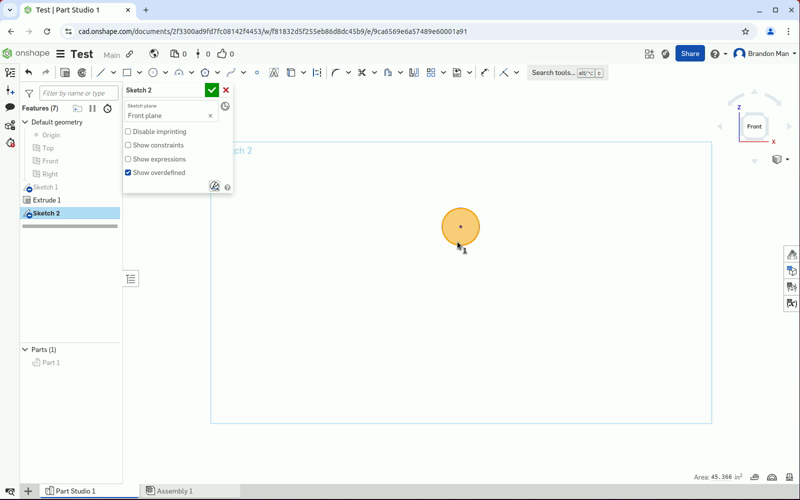
mouse_move(73, 352)
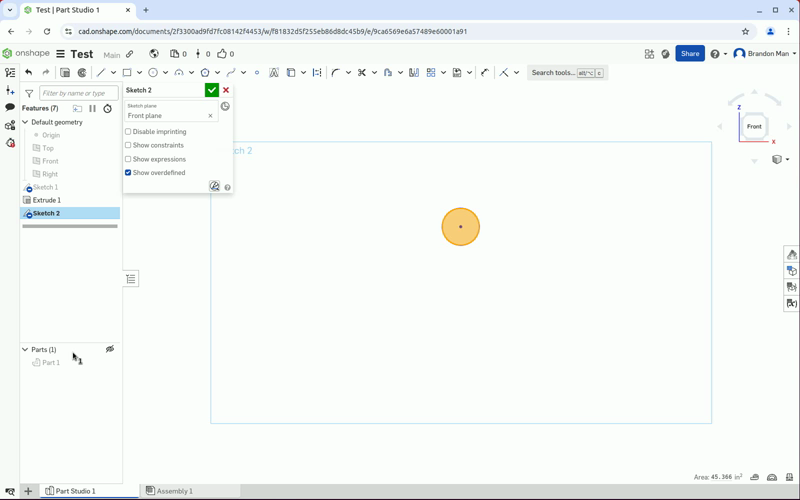
key(shift+y)
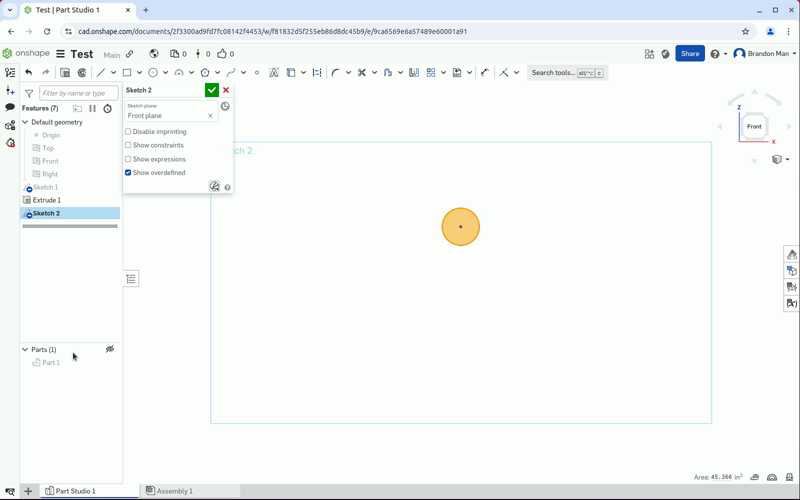
key(shift+e)
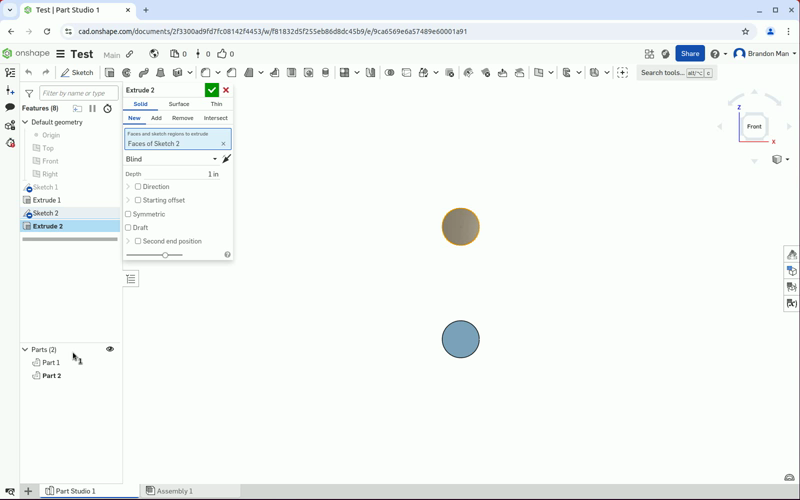
mouse_move(143, 106)
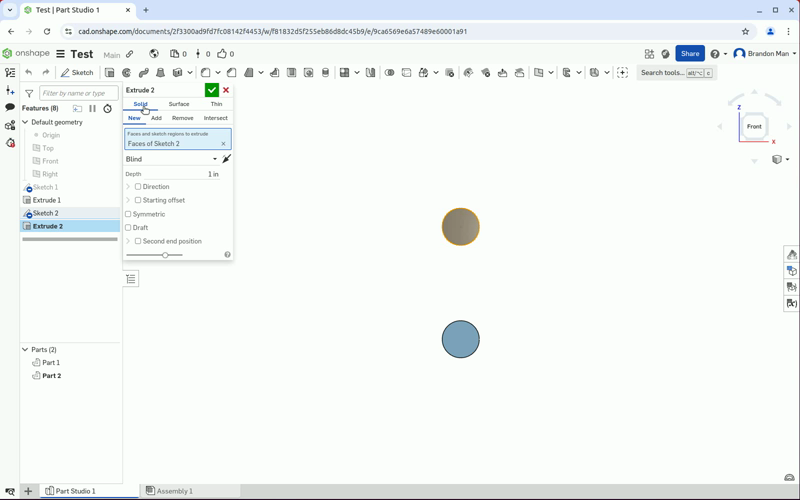
click(143, 106)
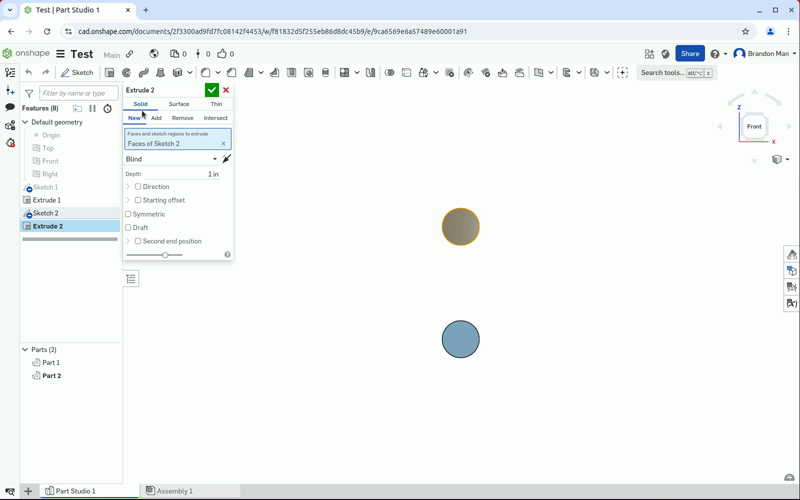
mouse_move(137, 120)
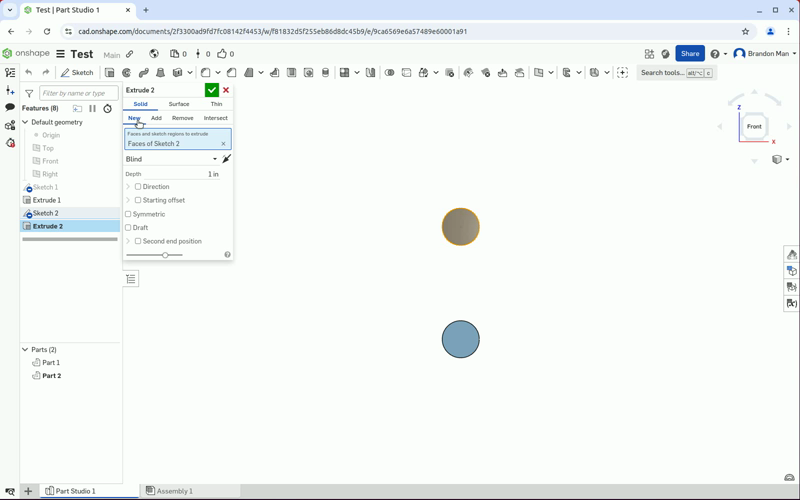
click(137, 120)
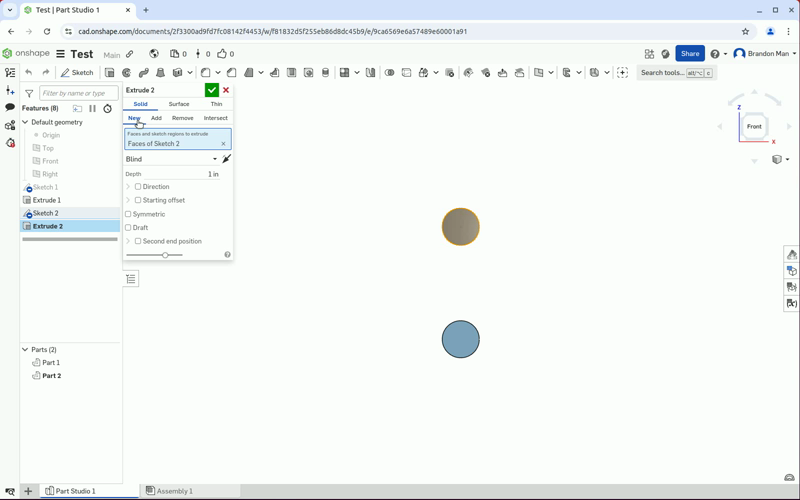
key(tab, 4)
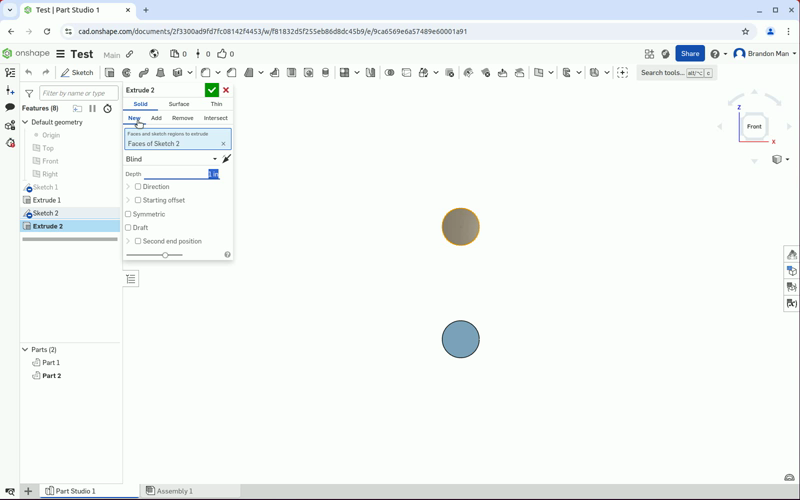
text(2.407)
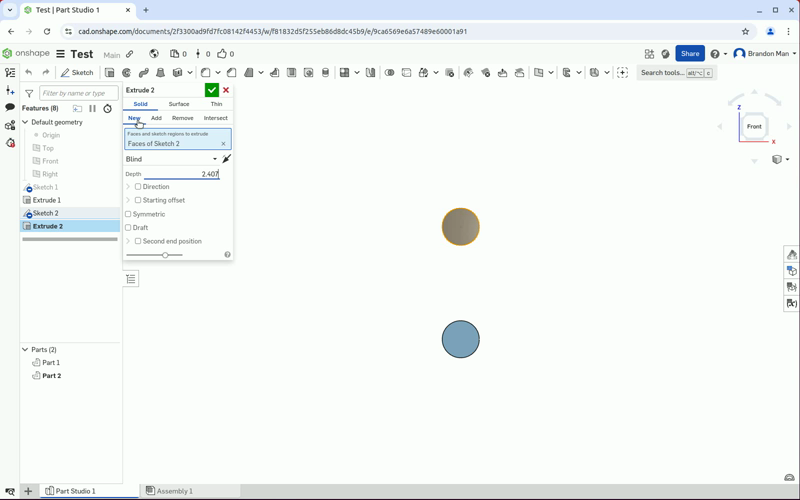
key(enter)
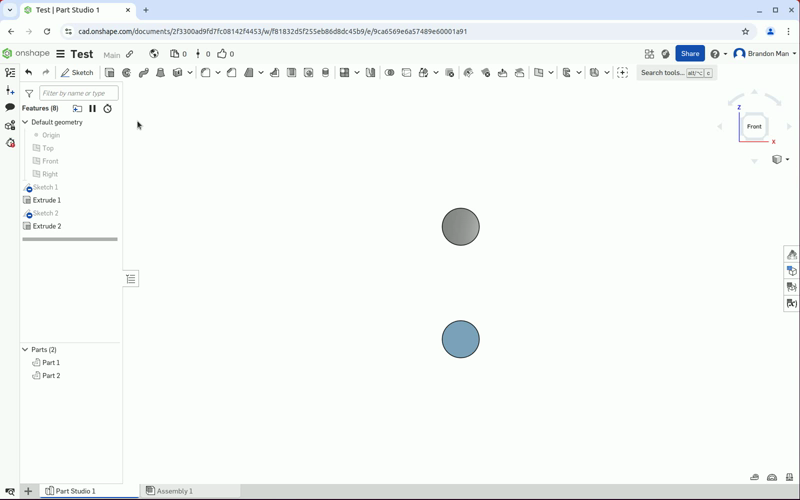
key(shift+h)
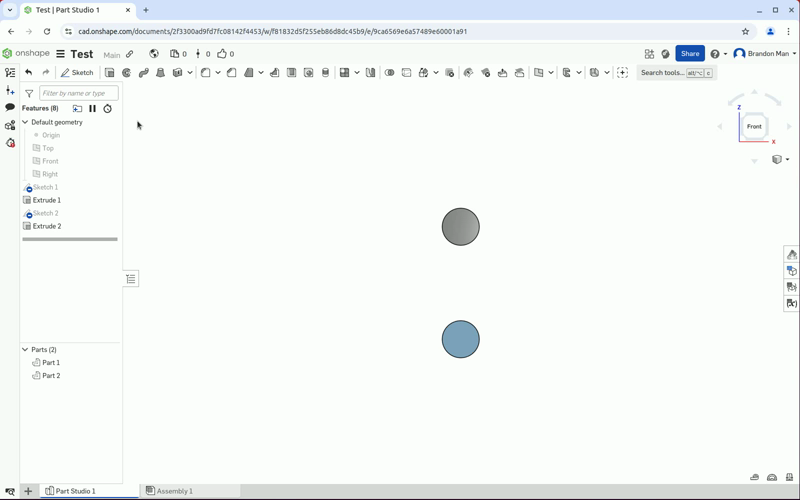
key(shift+h)
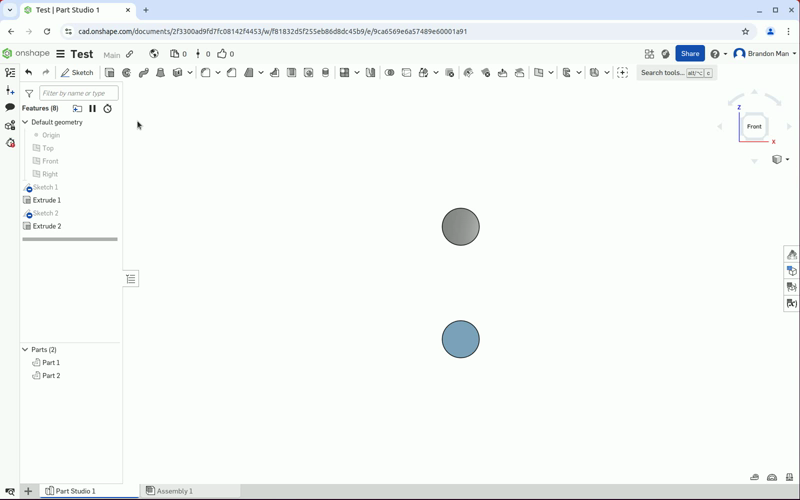
mouse_move(73, 189)
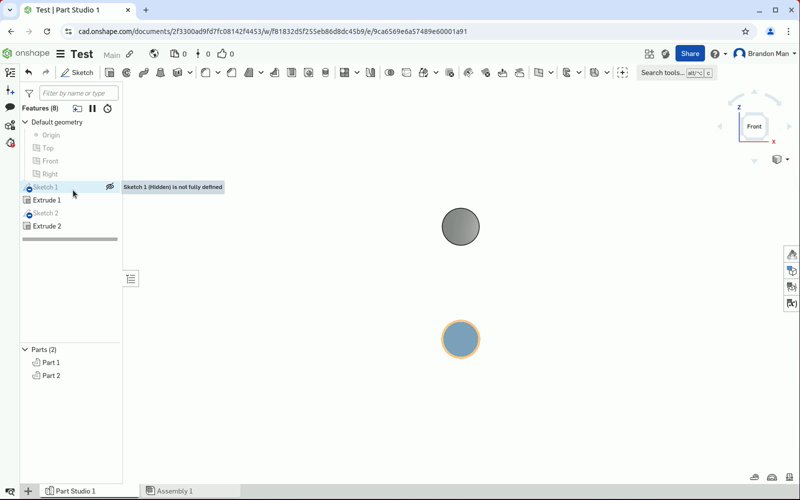
click(73, 189)
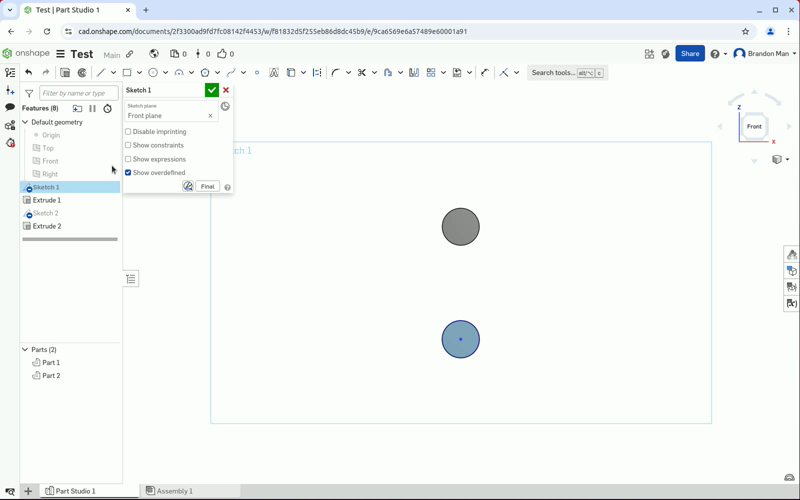
mouse_move(229, 92)
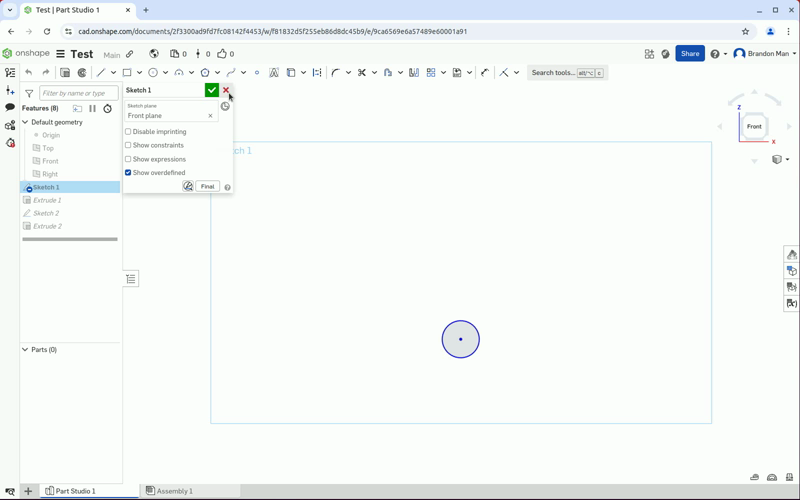
click(229, 92)
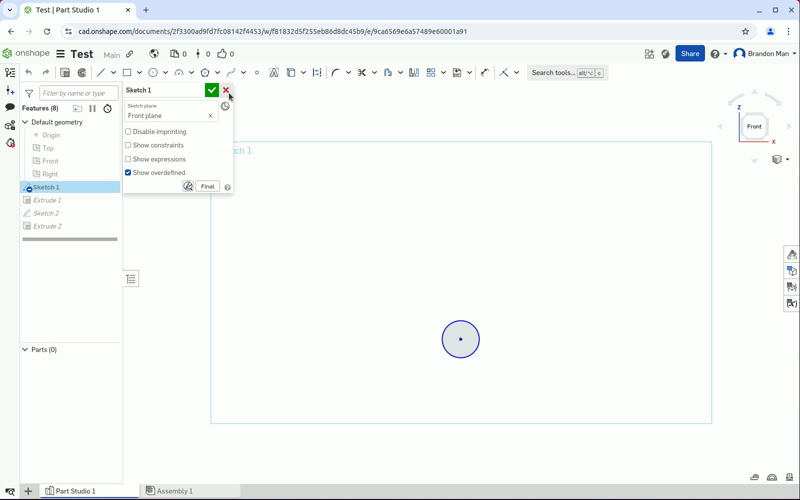
key(shift+s)
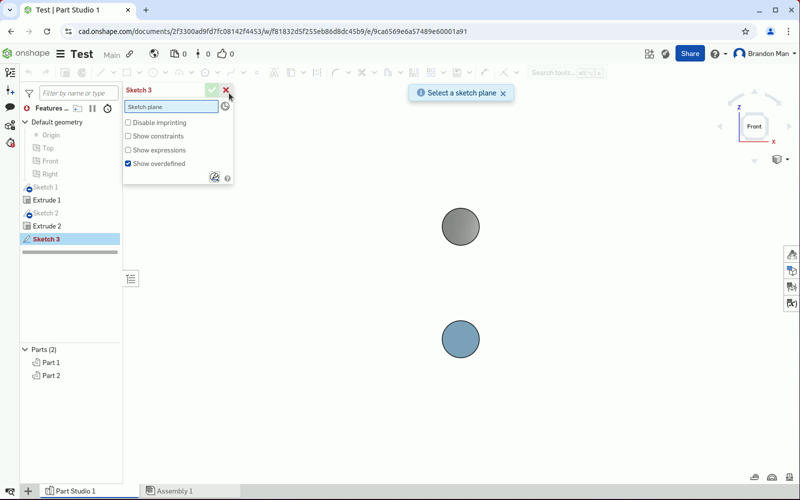
mouse_move(73, 163)
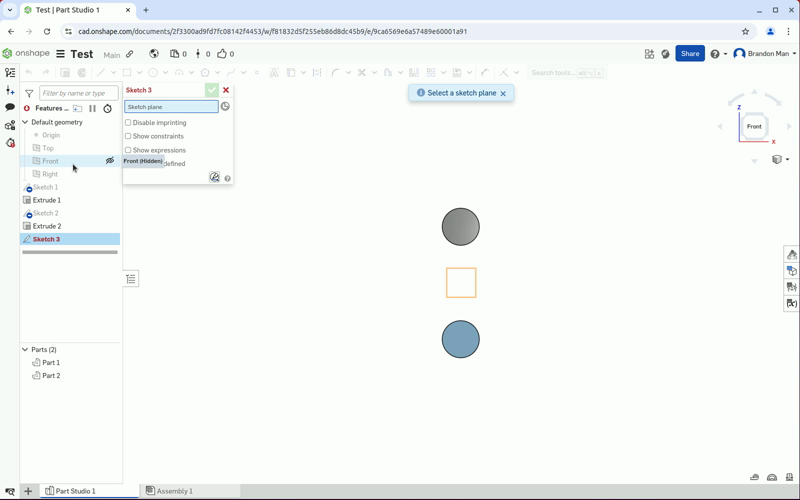
click(73, 163)
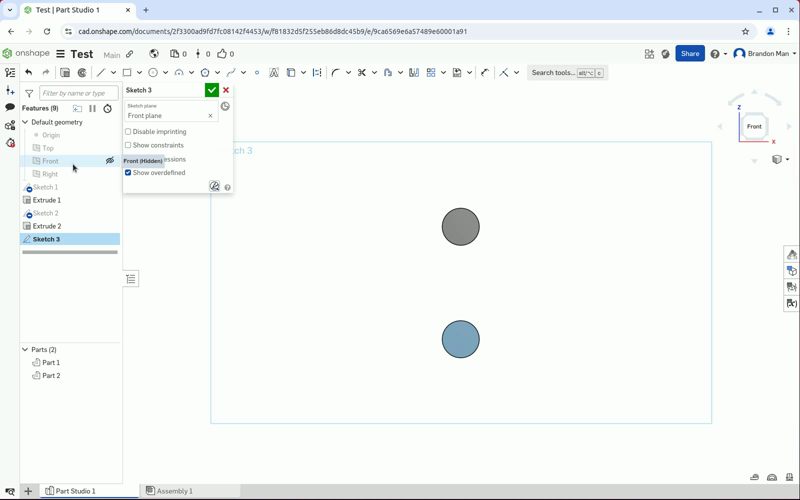
mouse_move(73, 352)
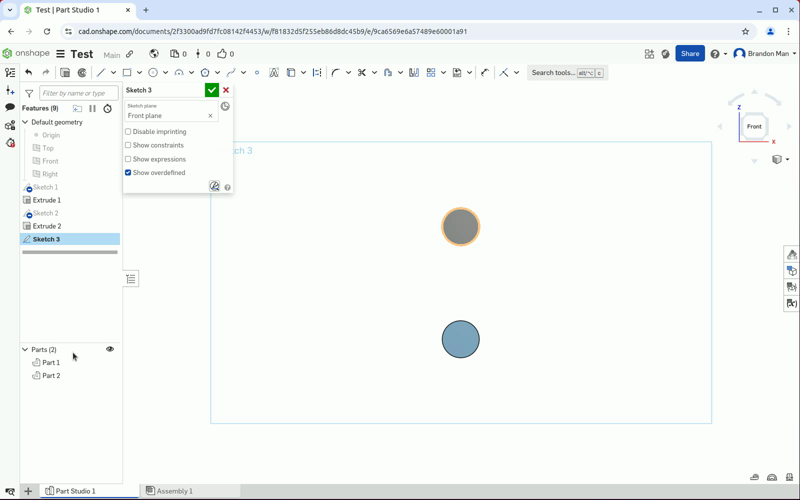
key(y)
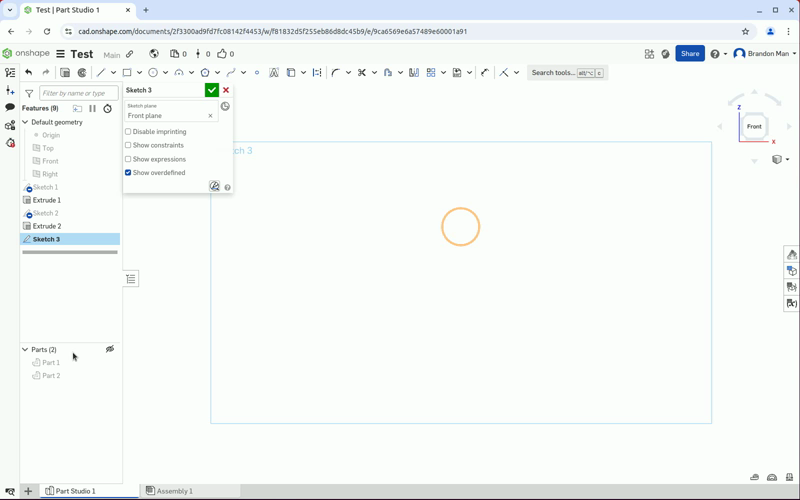
key(l)
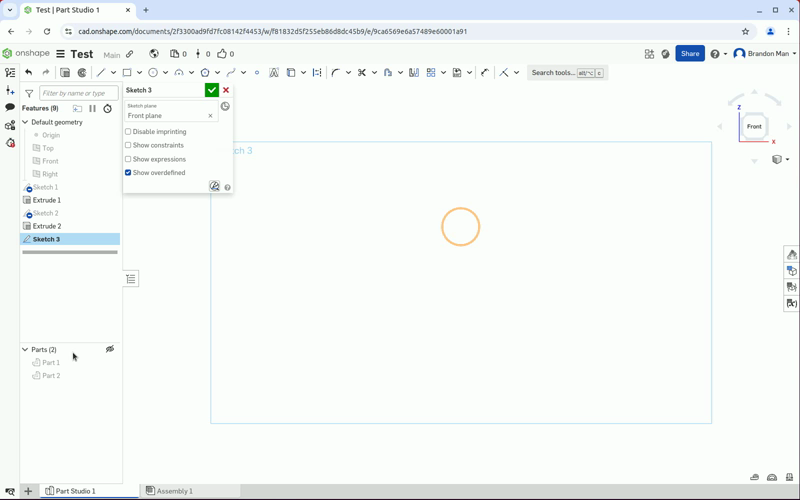
key_down(shift)
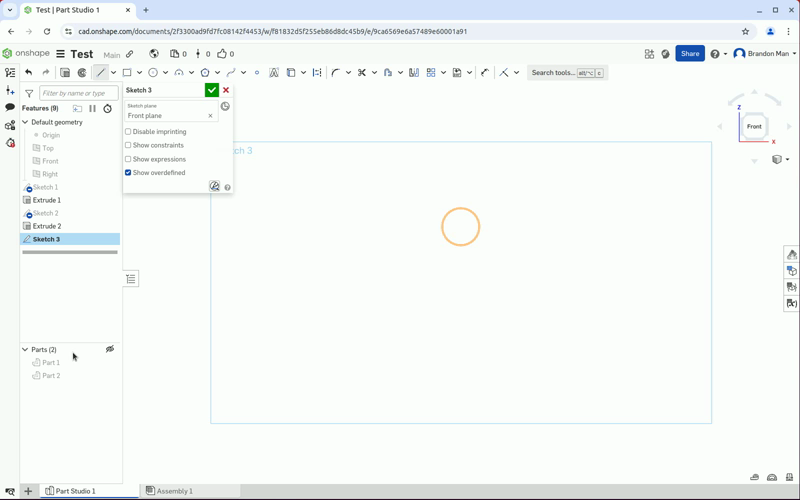
mouse_move(385, 395)
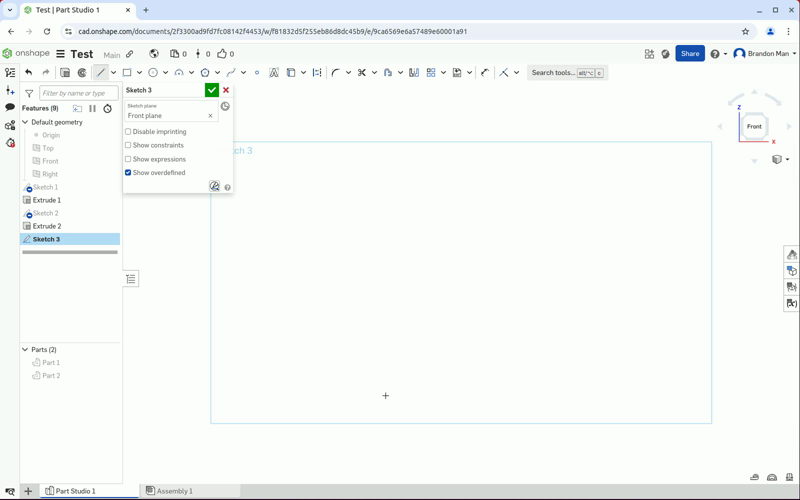
click(385, 395)
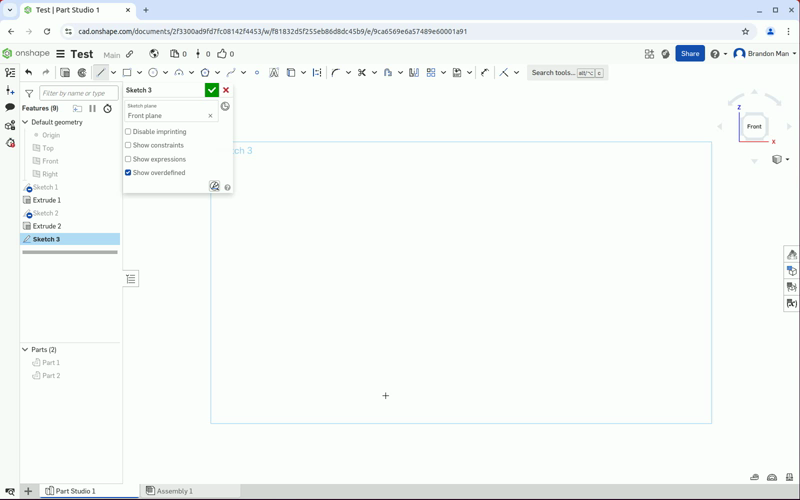
key_up(shift)
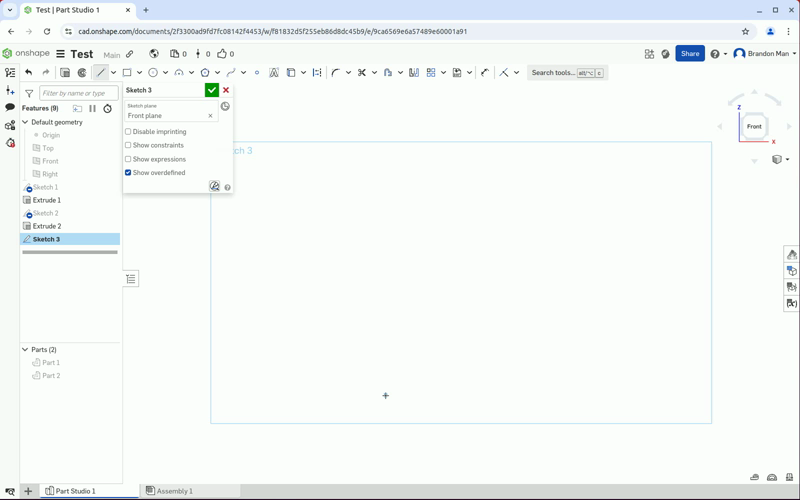
key_down(shift)
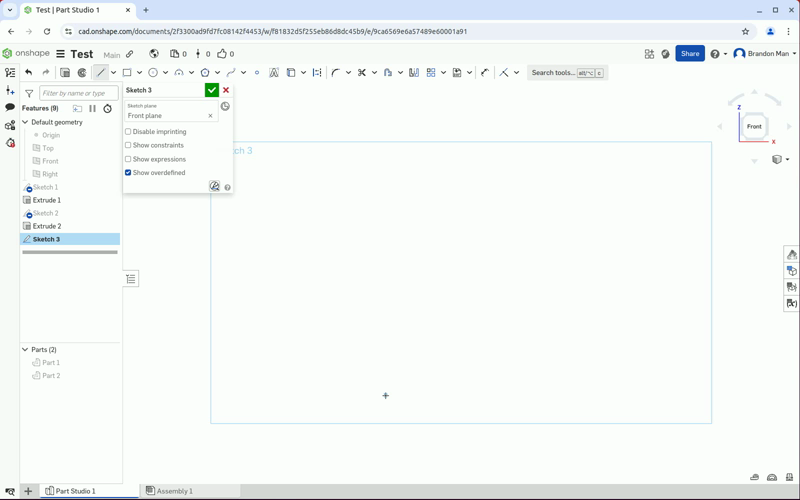
mouse_move(534, 395)
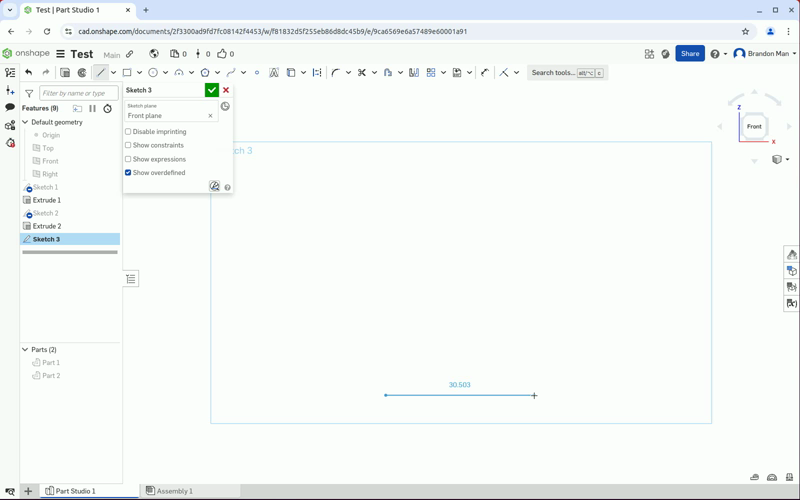
click(534, 395)
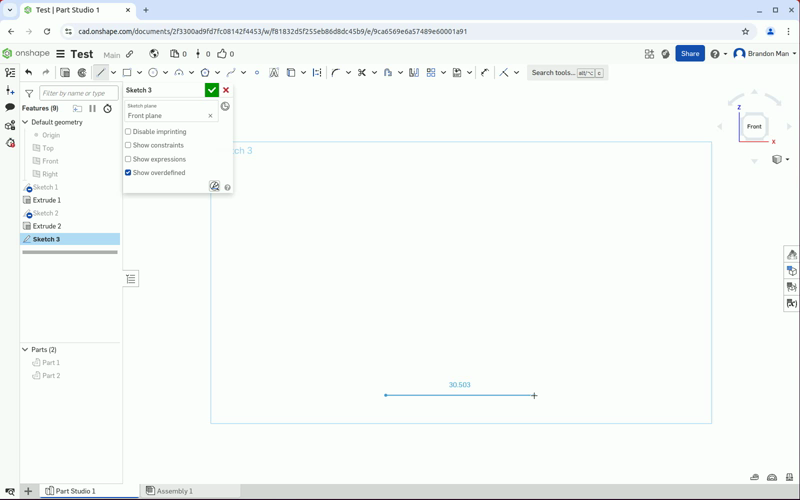
key_up(shift)
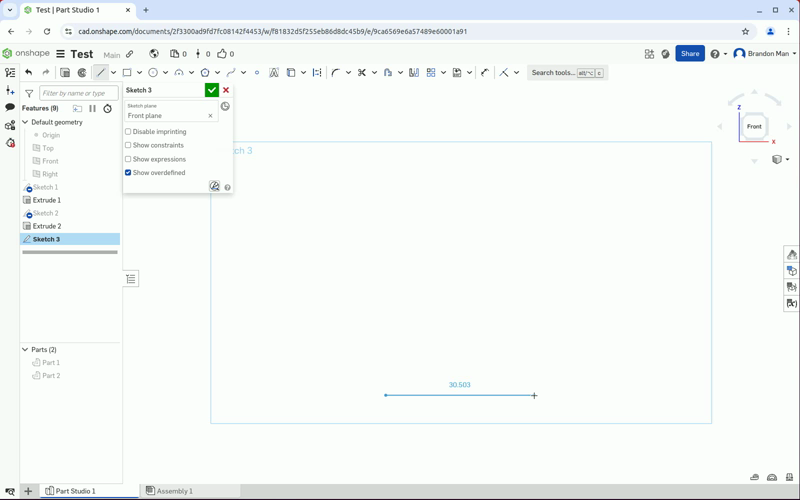
key_down(shift)
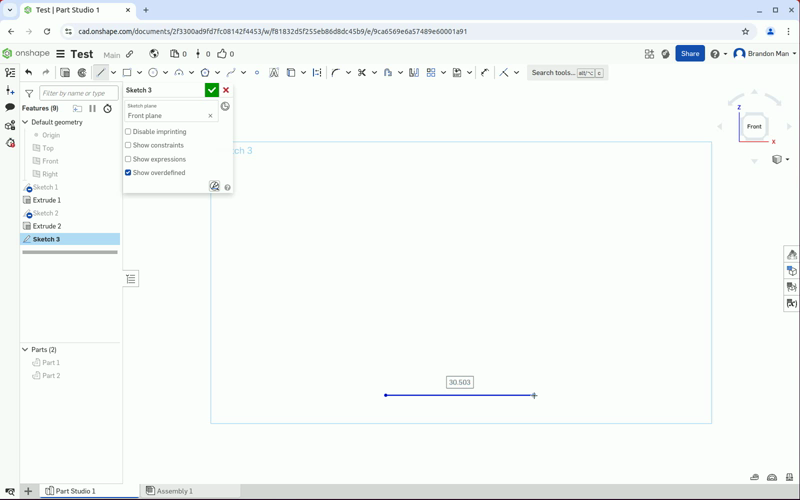
mouse_move(534, 171)
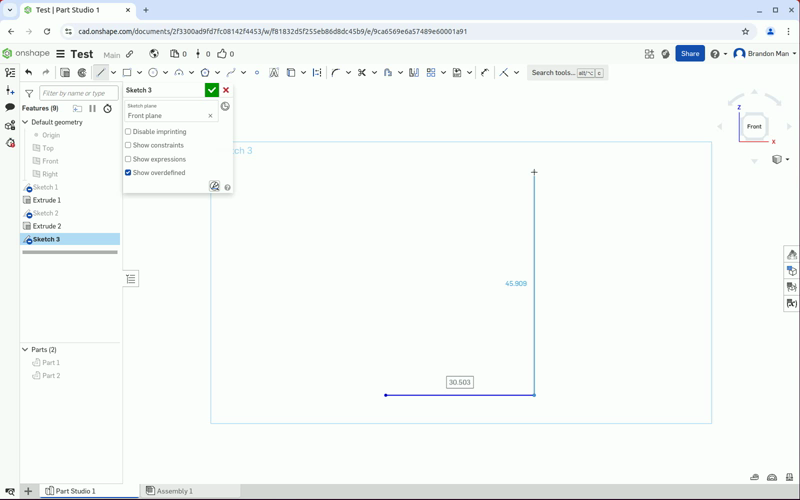
click(534, 171)
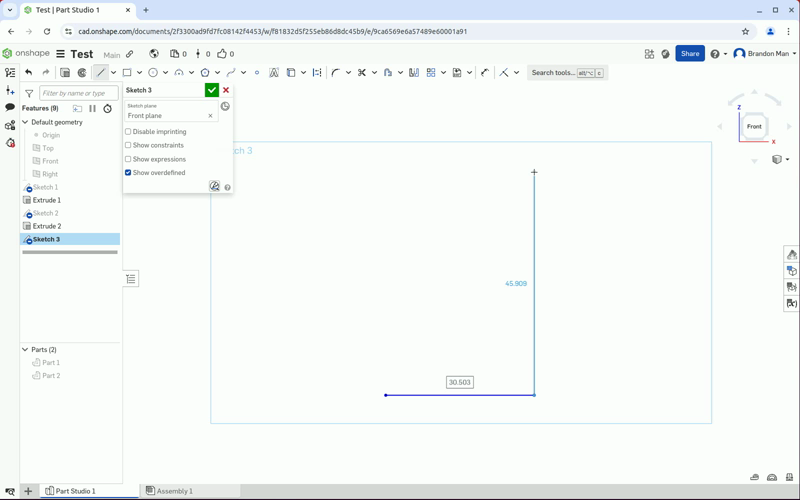
key_up(shift)
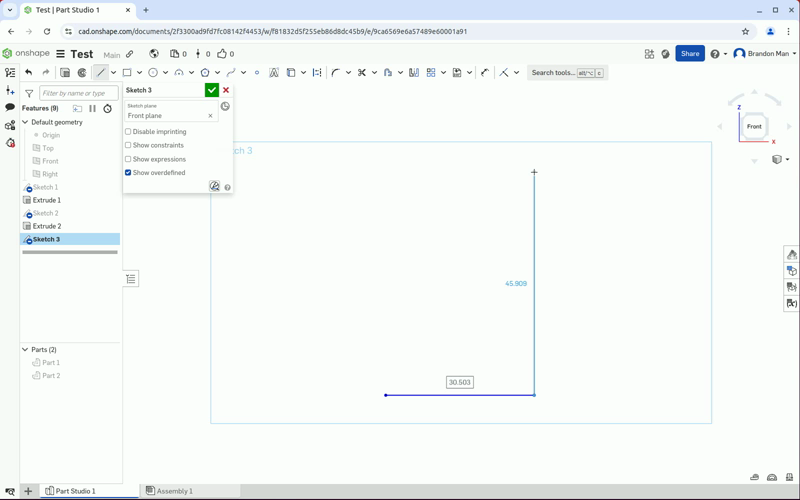
key_down(shift)
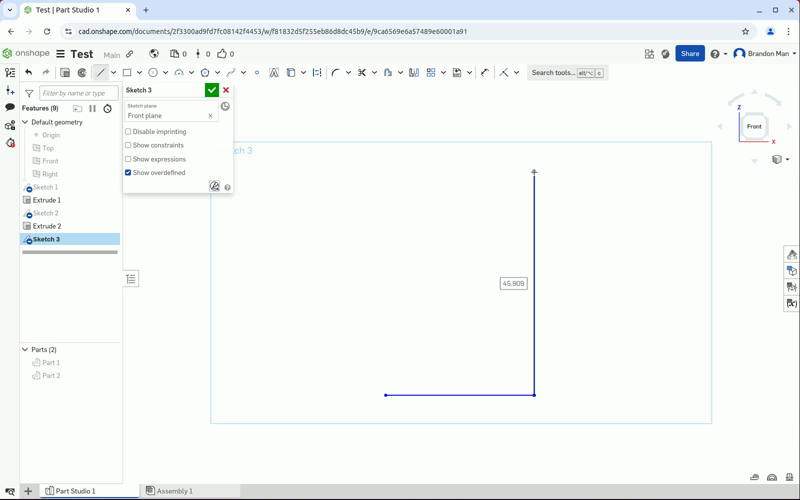
mouse_move(385, 171)
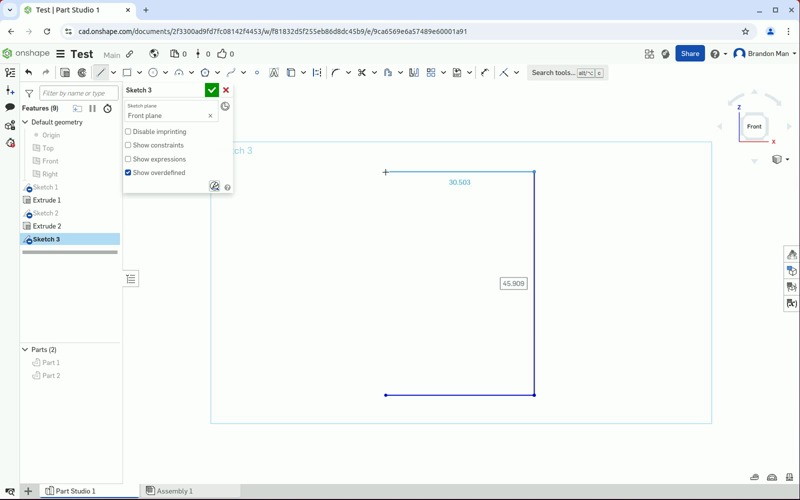
click(385, 171)
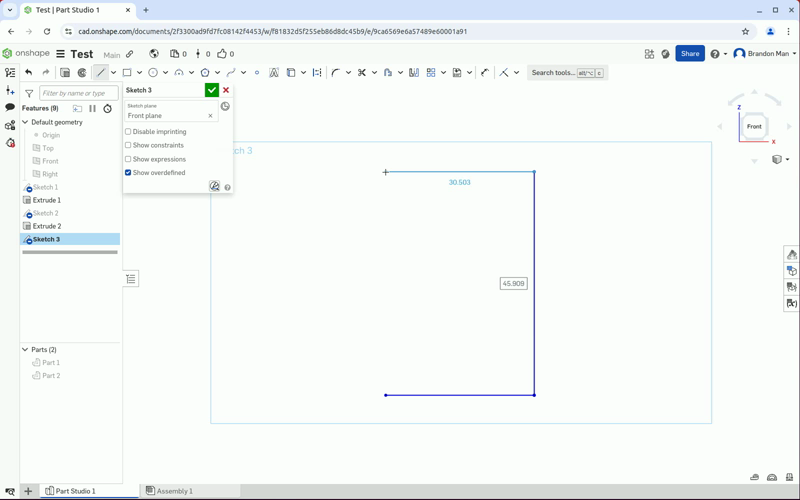
key_up(shift)
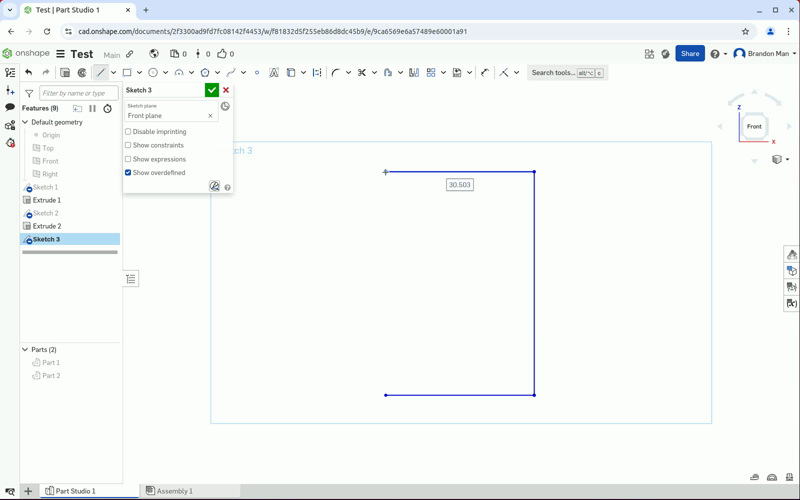
key_down(shift)
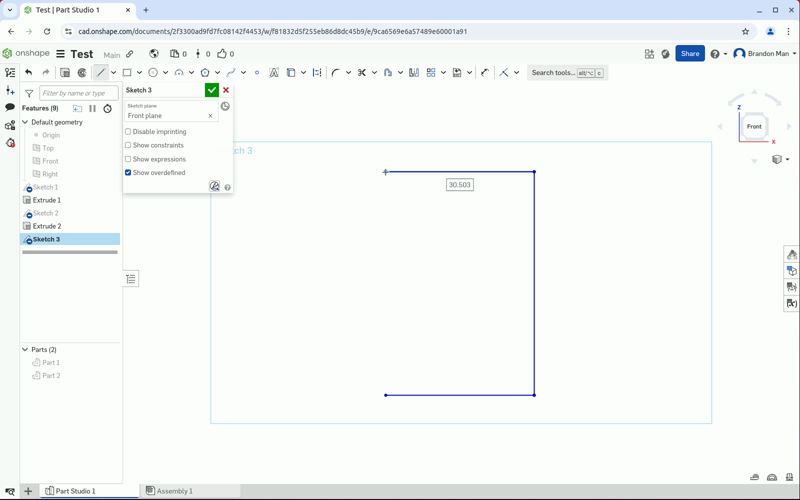
mouse_move(385, 395)
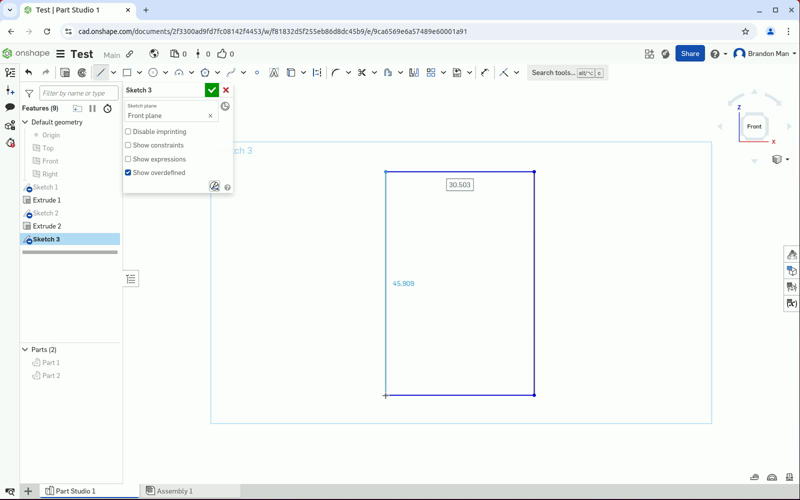
key_up(shift)
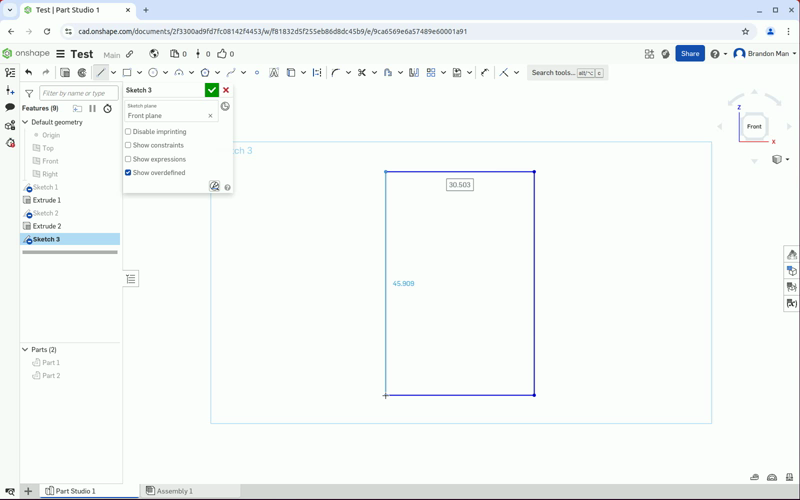
click(385, 395)
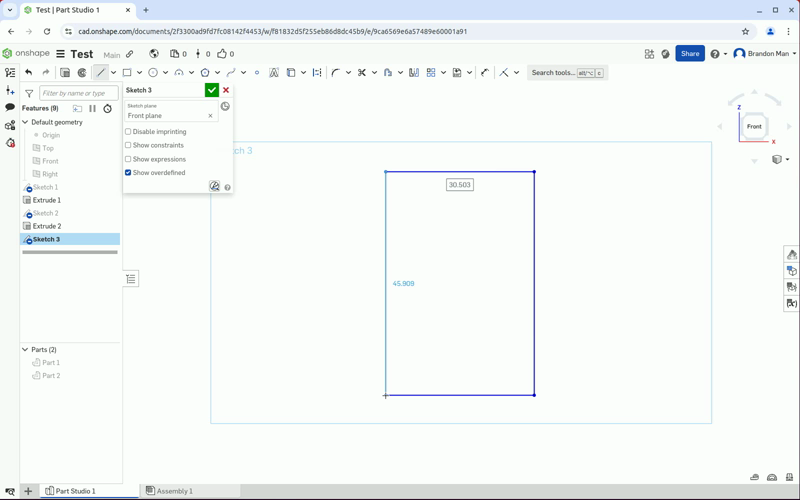
key(esc)
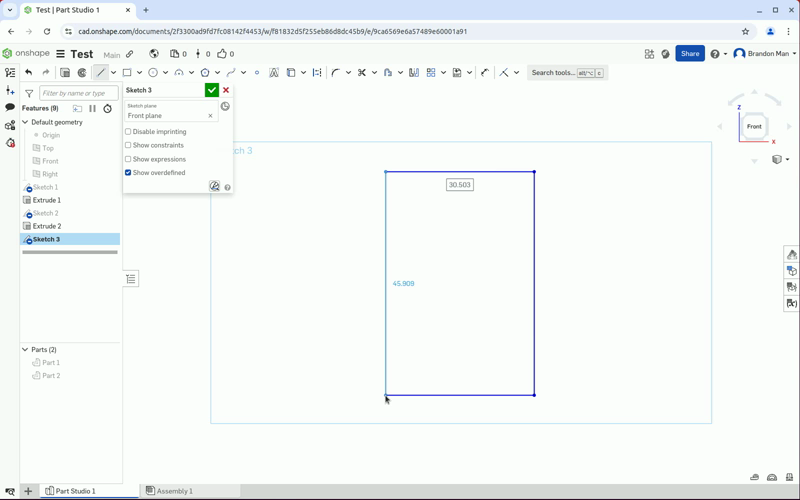
mouse_move(438, 254)
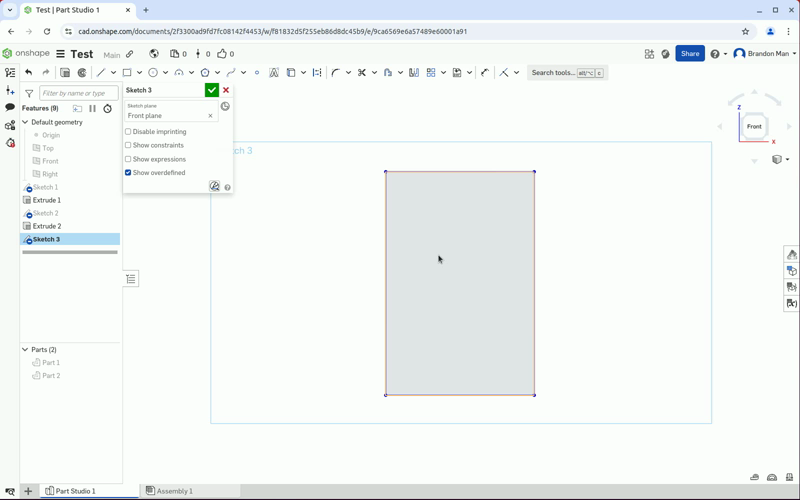
click(438, 254)
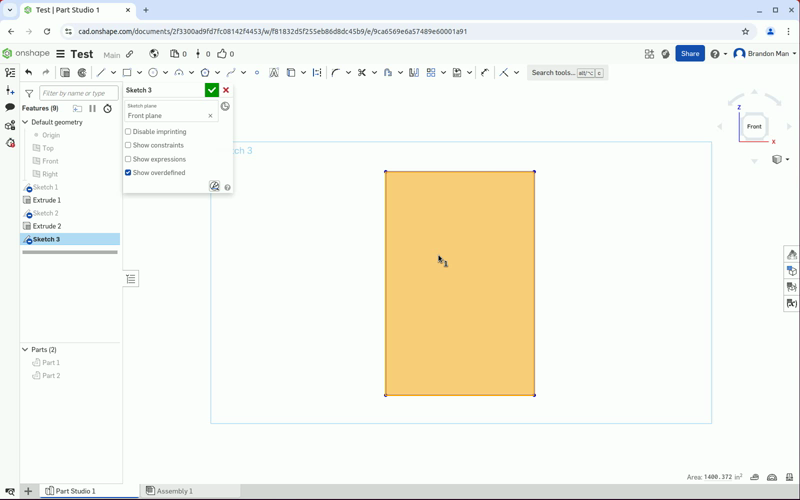
mouse_move(73, 352)
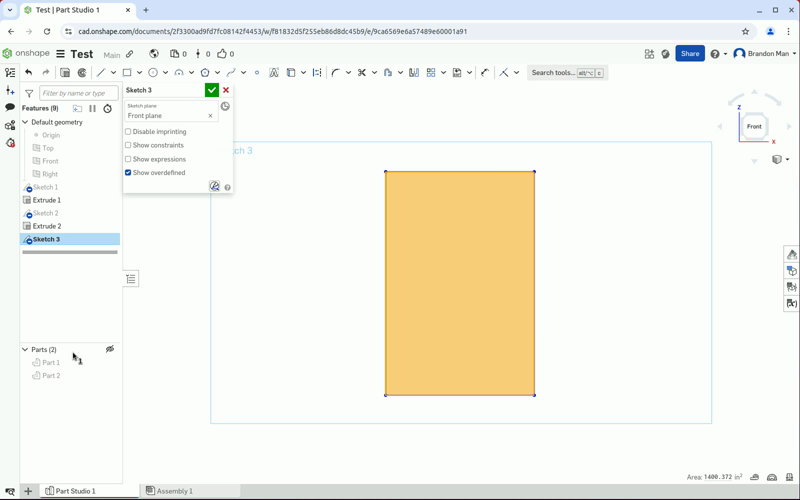
key(shift+y)
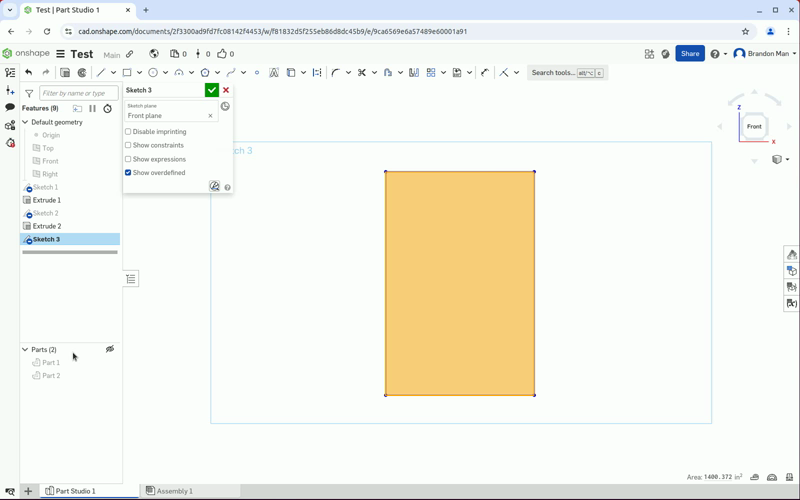
key(shift+e)
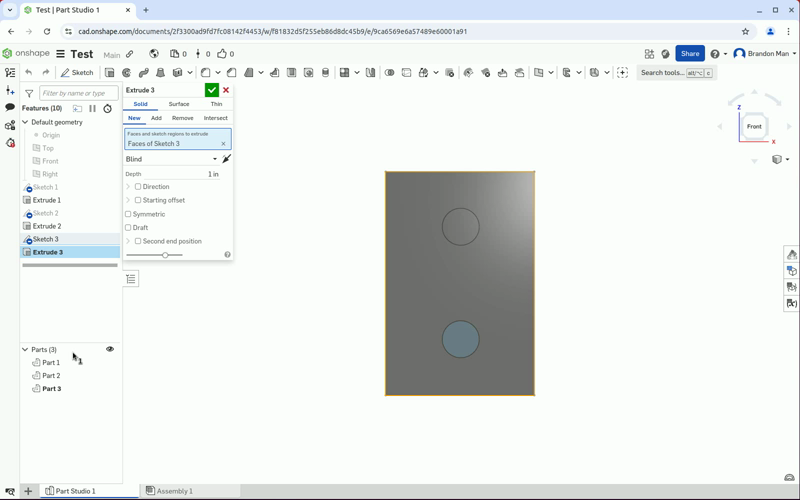
mouse_move(143, 106)
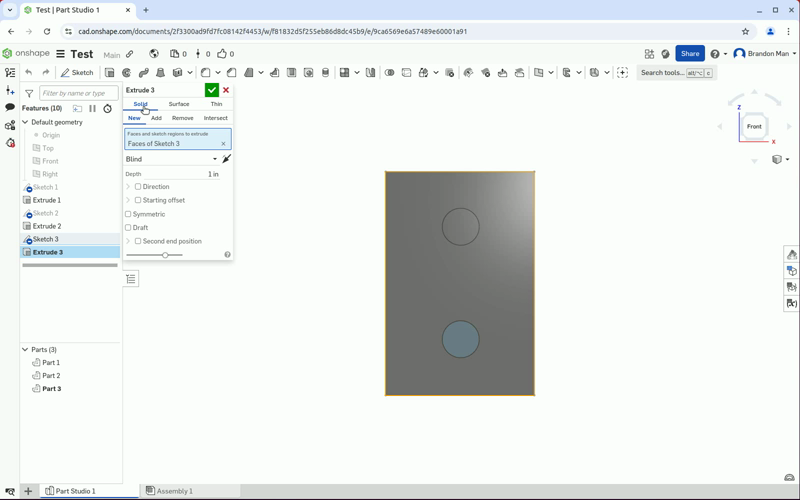
click(143, 106)
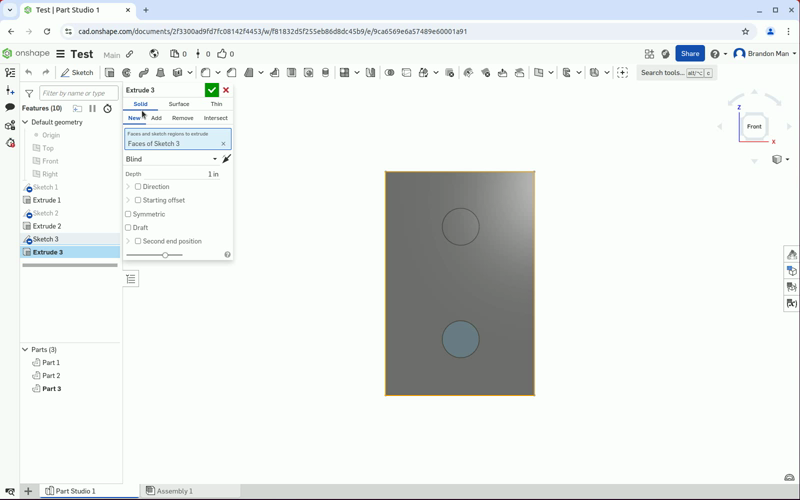
mouse_move(137, 120)
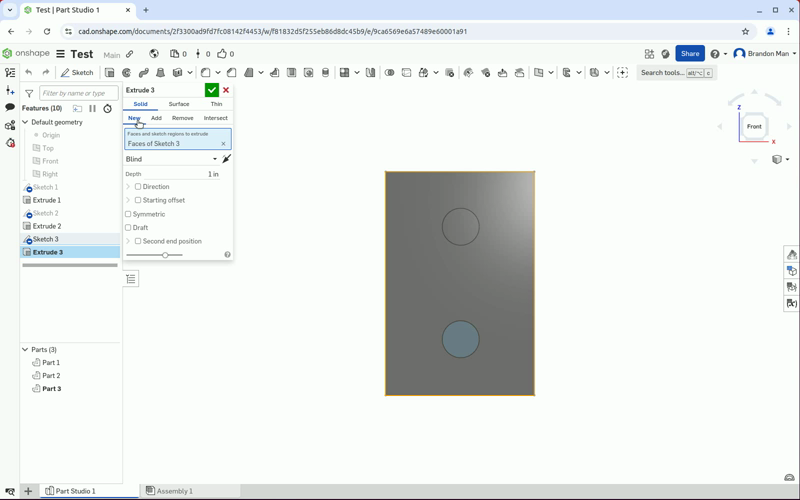
click(137, 120)
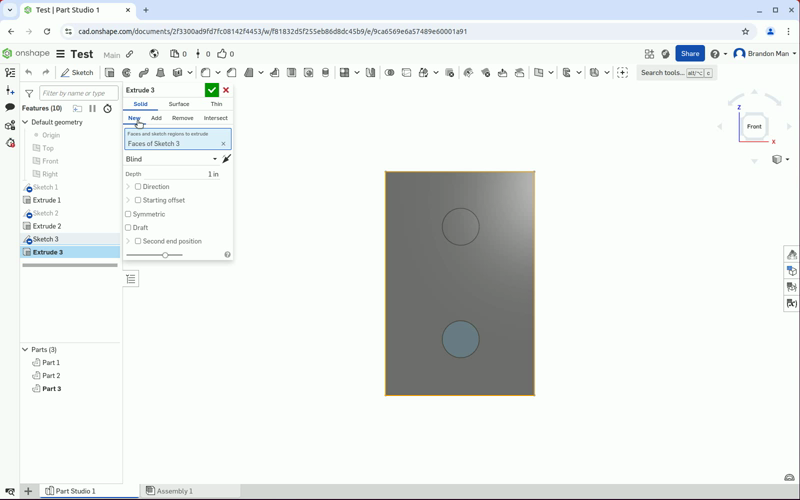
key(tab, 4)
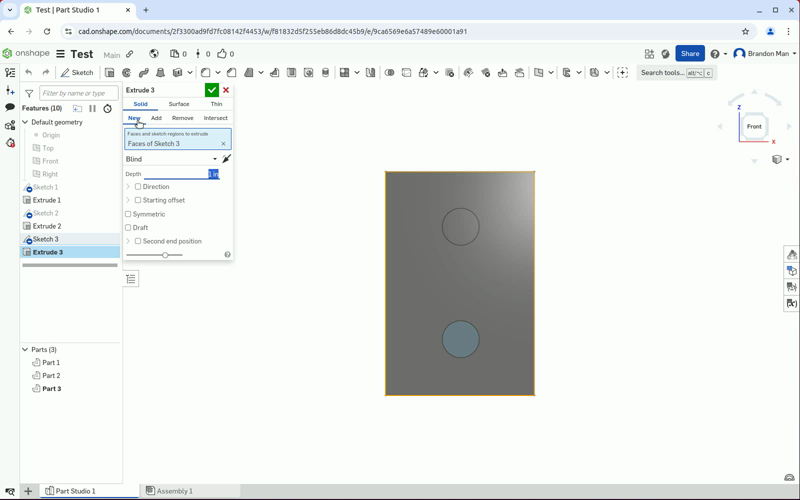
text(-6.258)
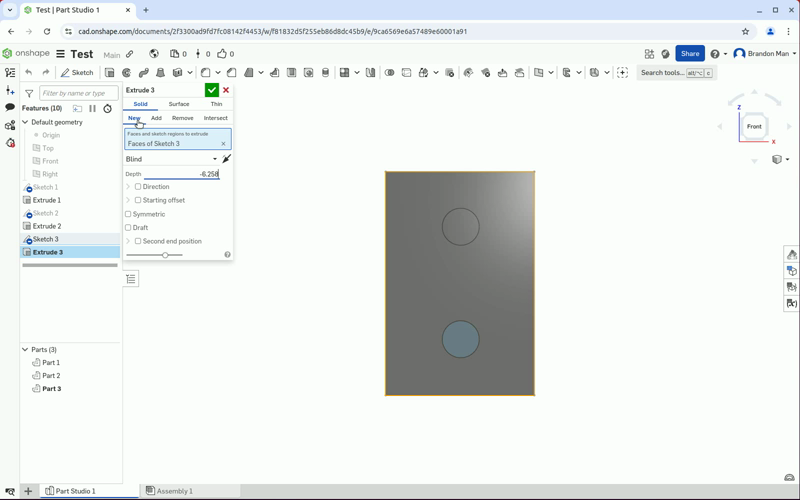
key(enter)
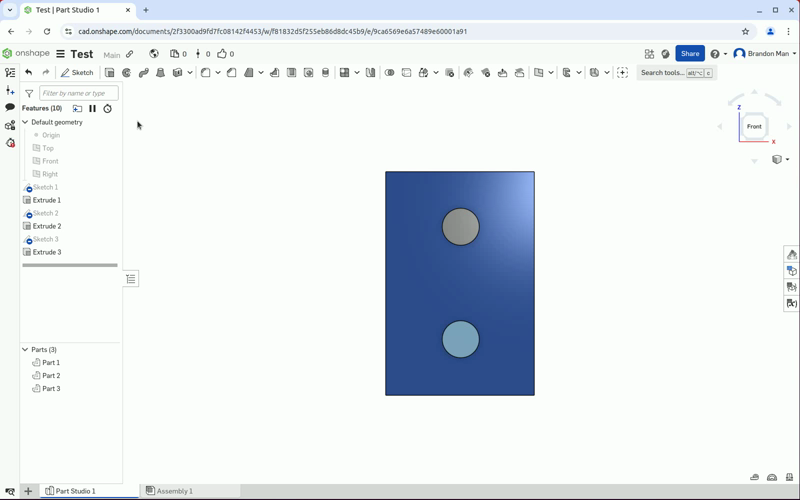
key(shift+h)
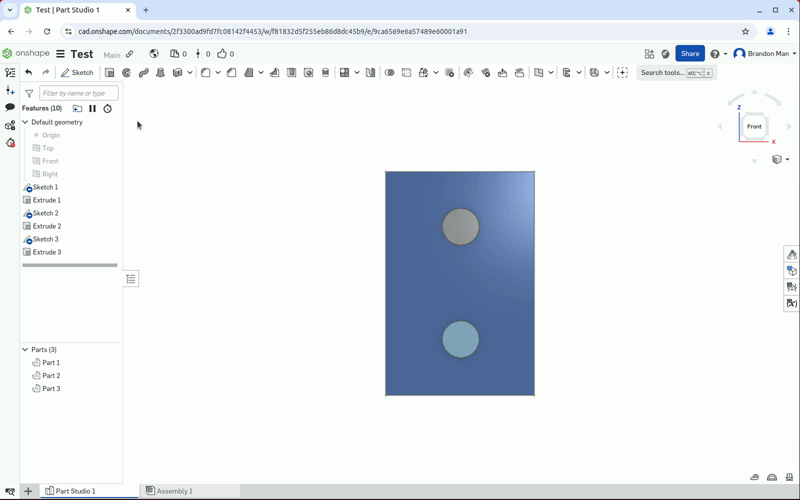
key(shift+h)
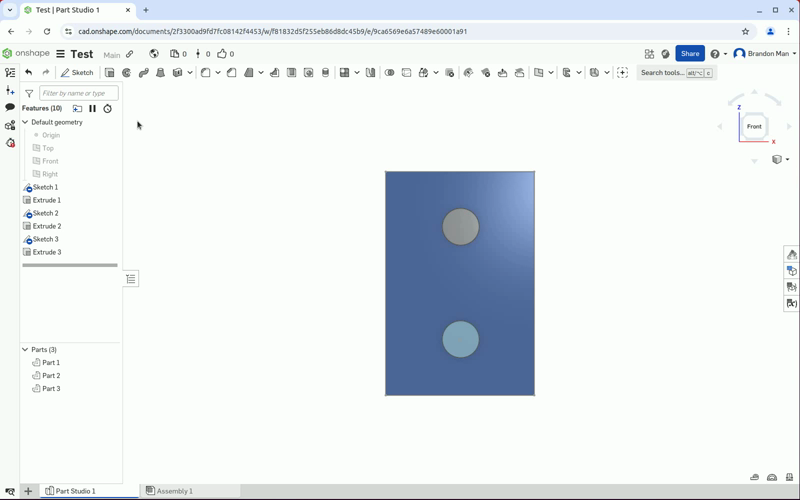
key(shift+7)
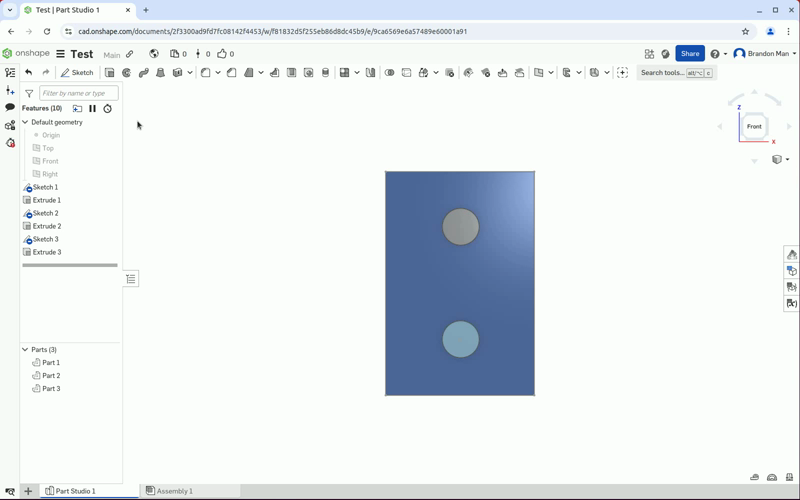
key(left, 2)
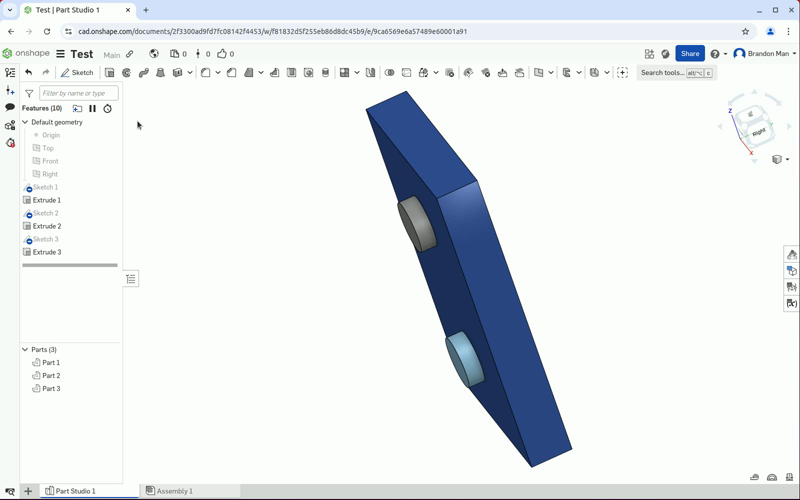
key(down, 2)
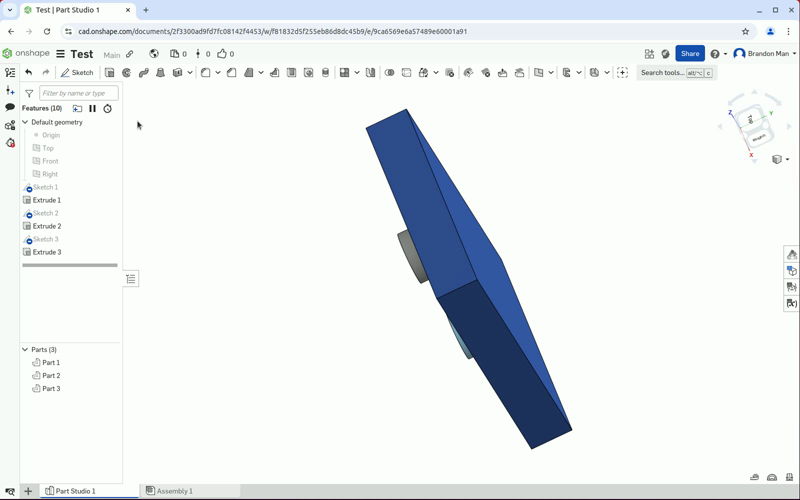
key(up, 2)
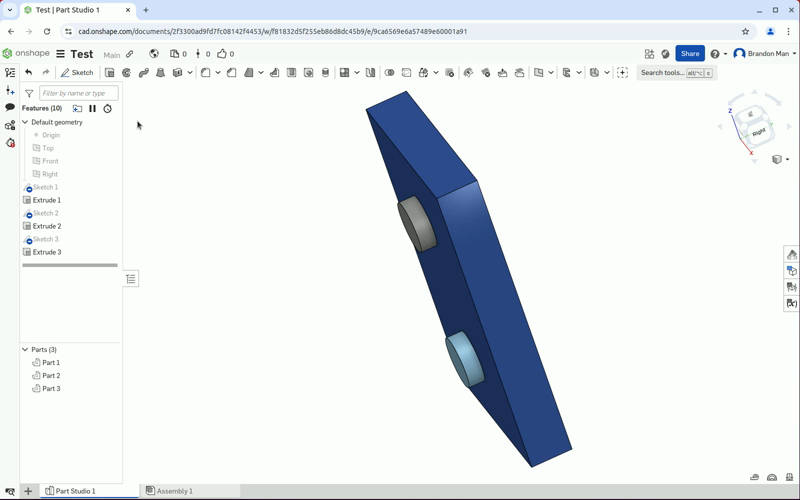
key(right, 2)
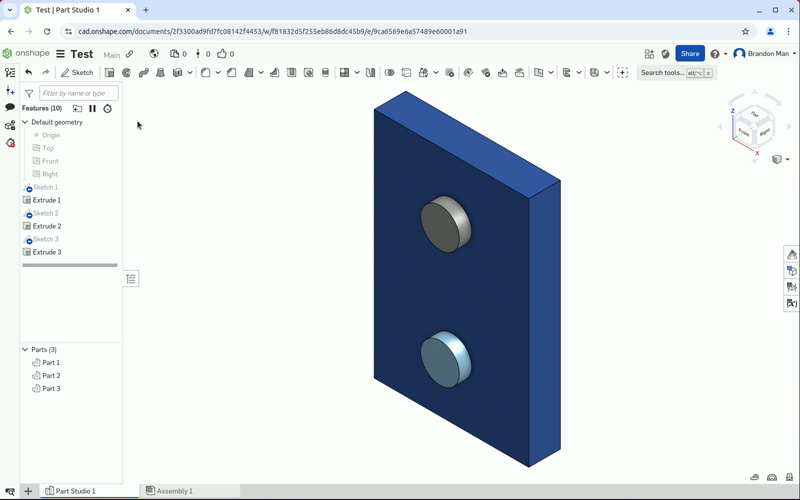
mouse_move(73, 189)
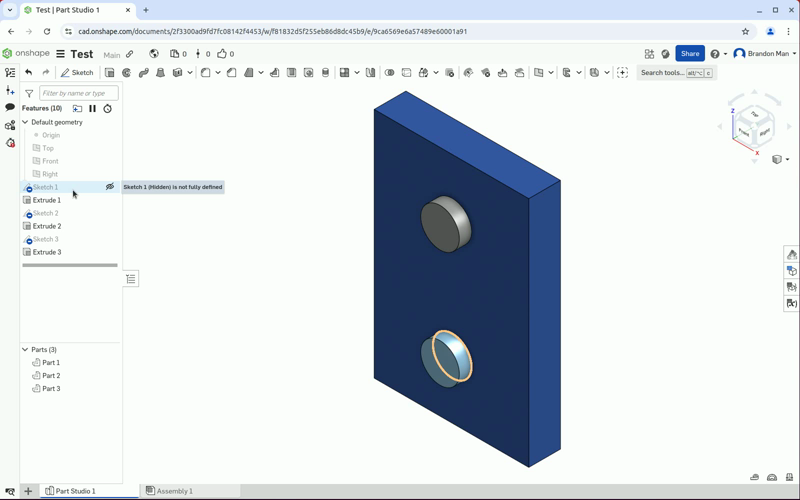
click(73, 189)